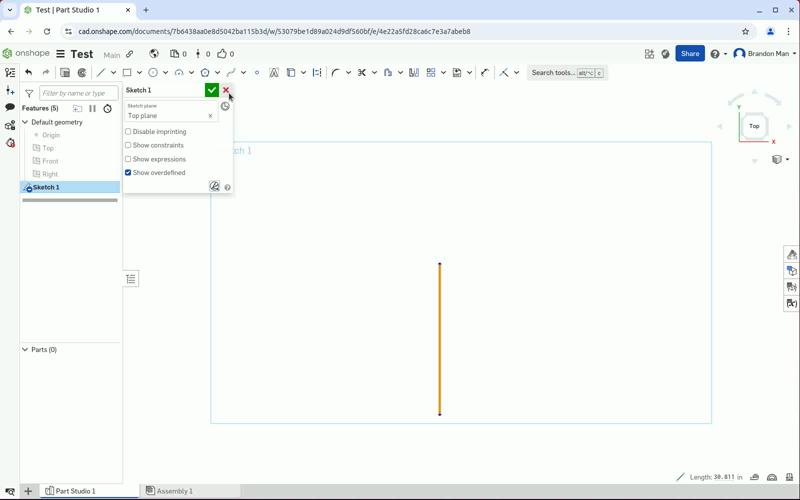
key(shift+h)
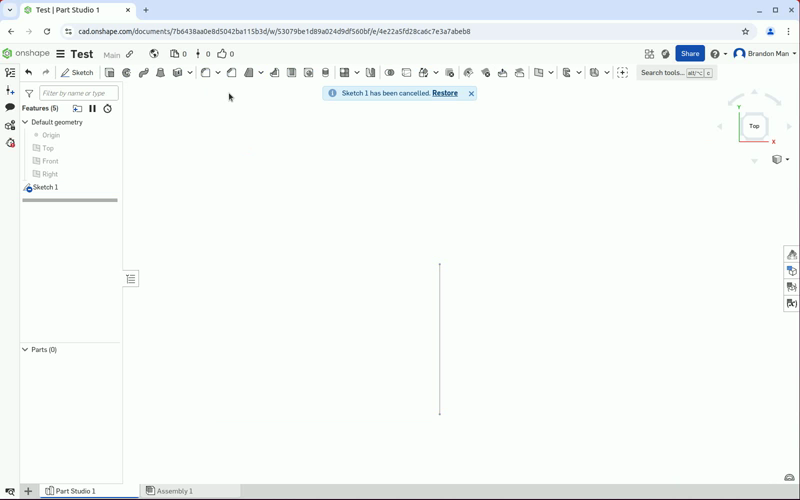
key(shift+s)
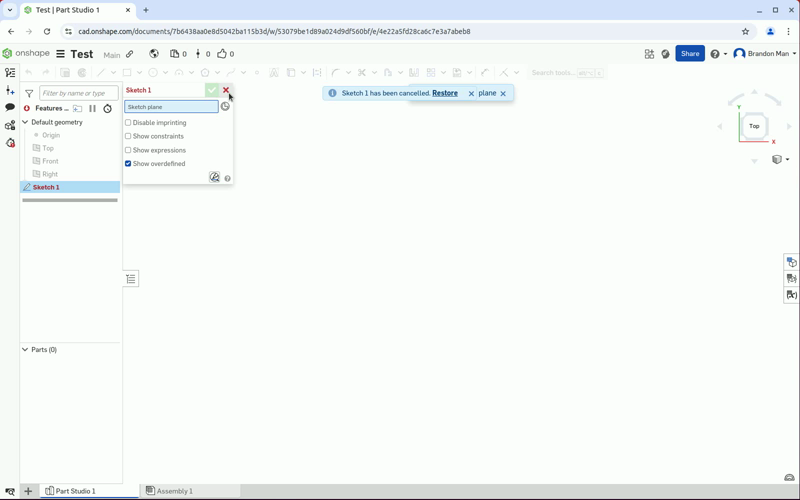
mouse_move(73, 150)
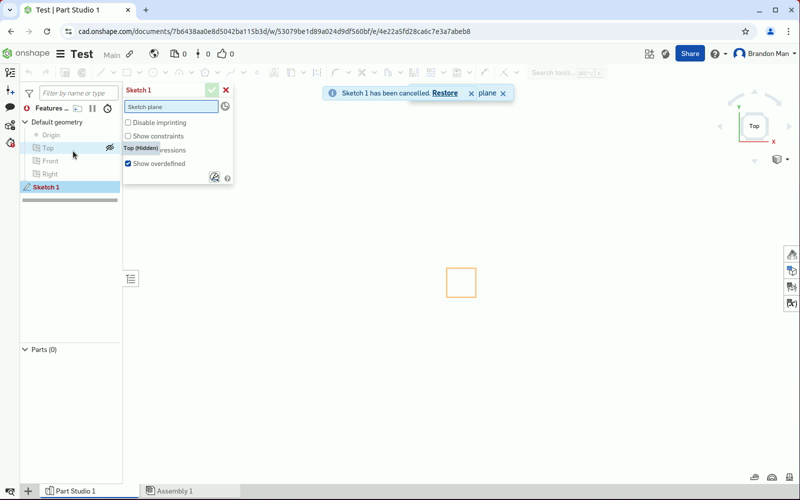
click(73, 150)
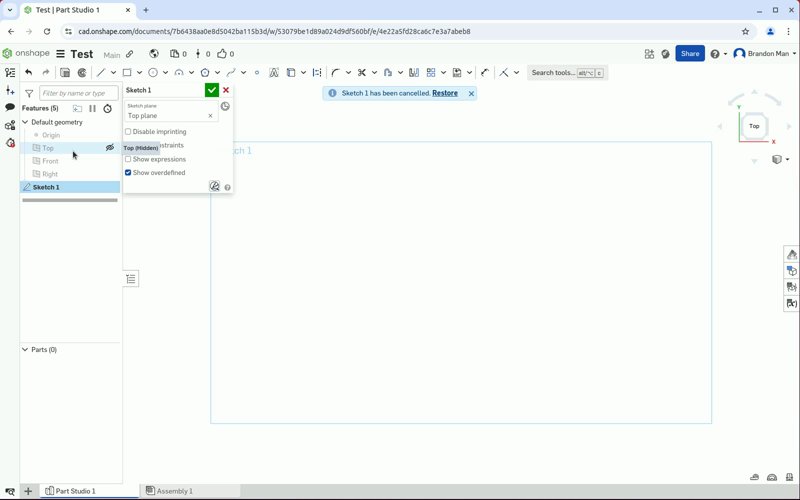
mouse_move(73, 352)
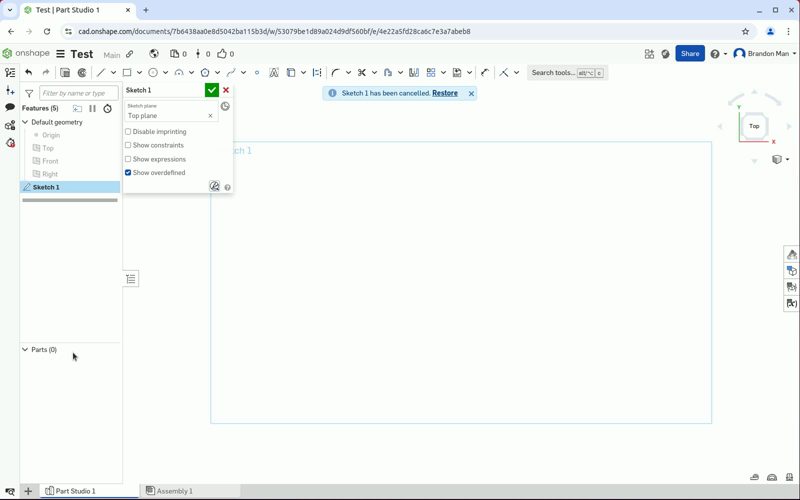
key(y)
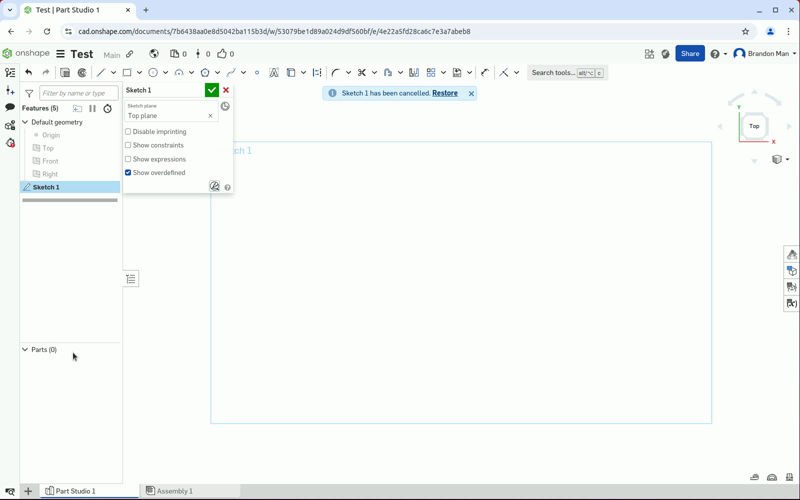
key(l)
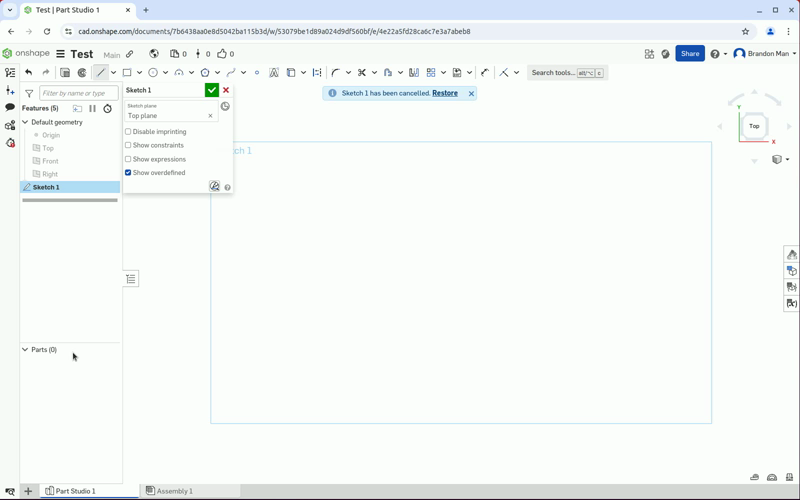
key_down(shift)
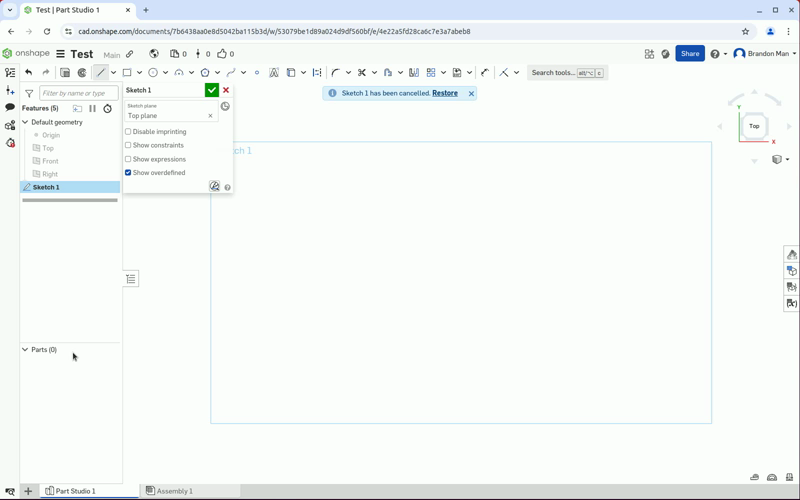
mouse_move(411, 327)
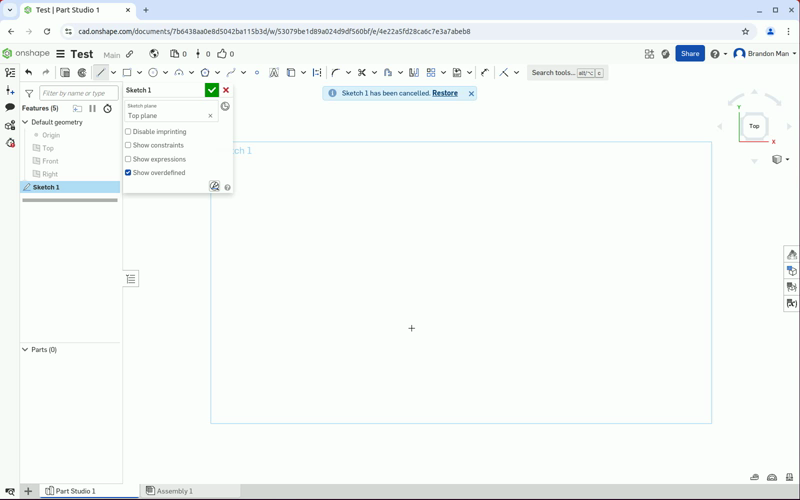
click(411, 327)
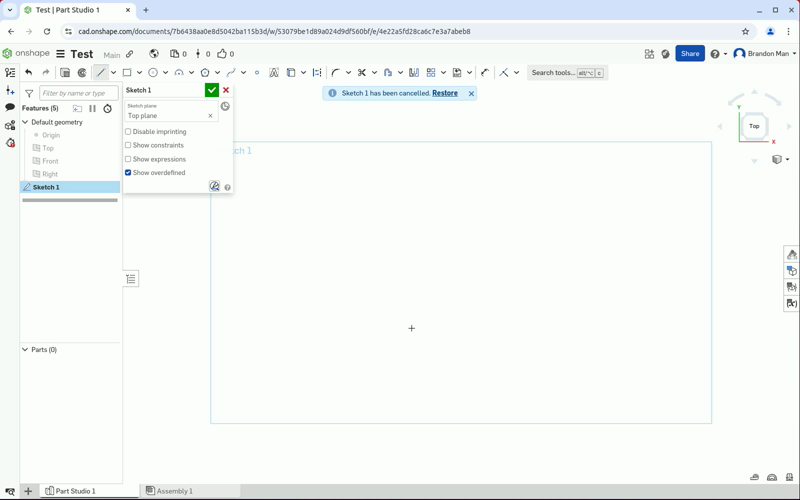
key_up(shift)
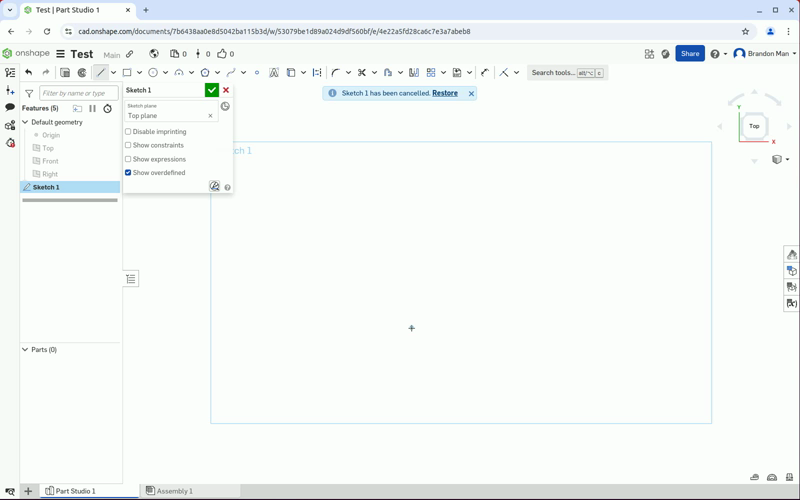
key_down(shift)
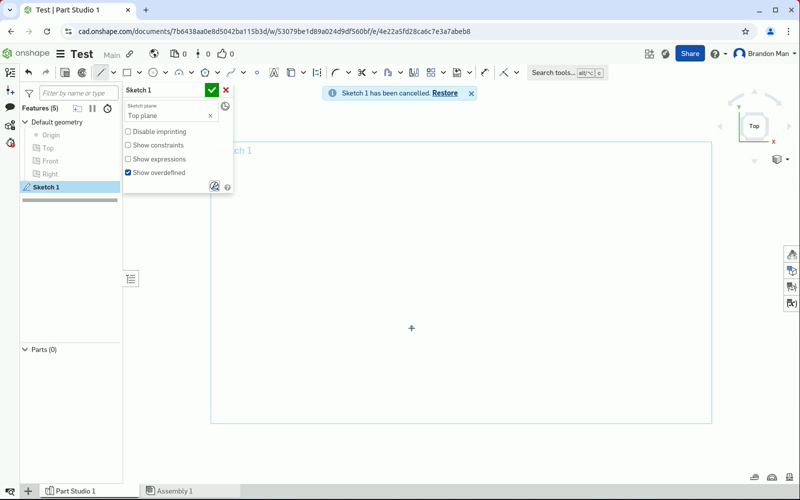
mouse_move(536, 327)
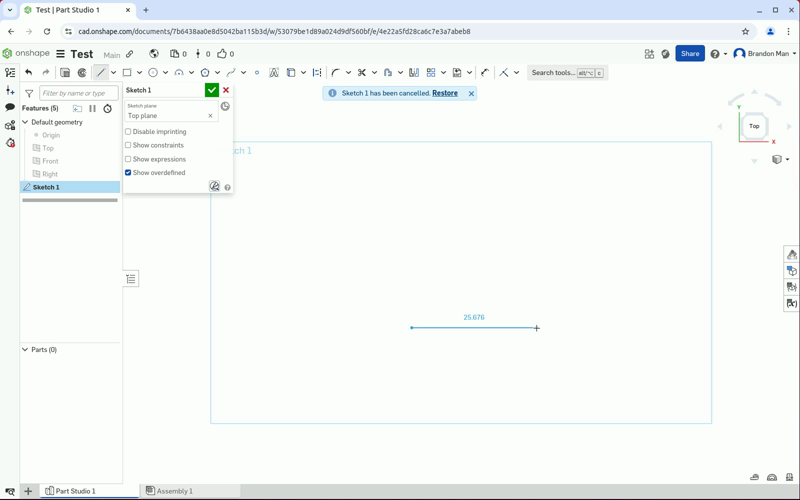
click(536, 327)
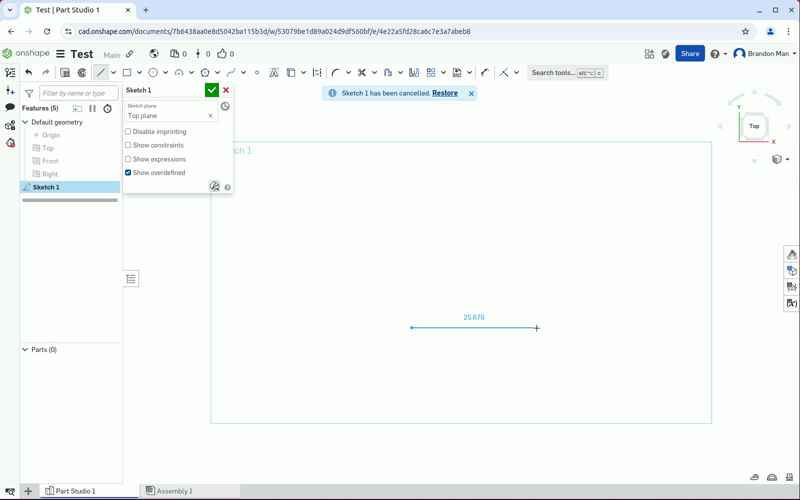
key_up(shift)
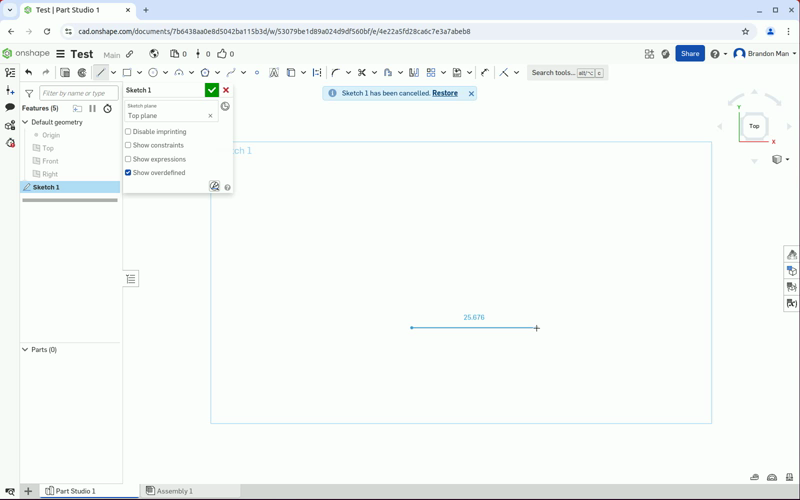
key_down(shift)
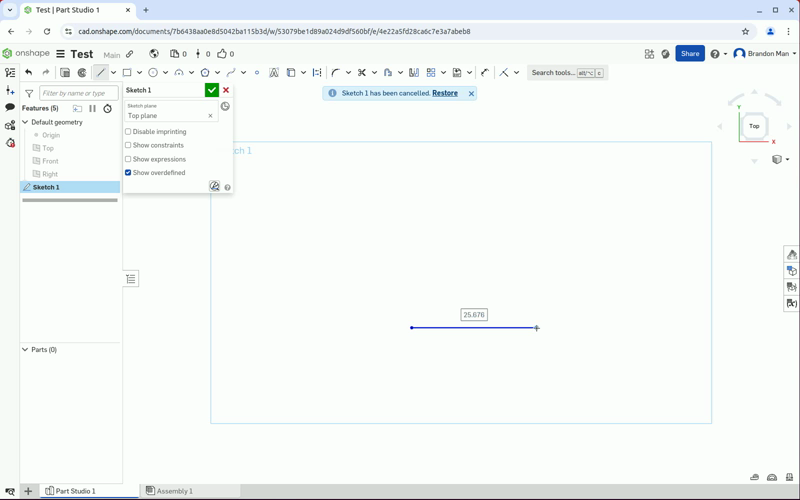
mouse_move(536, 202)
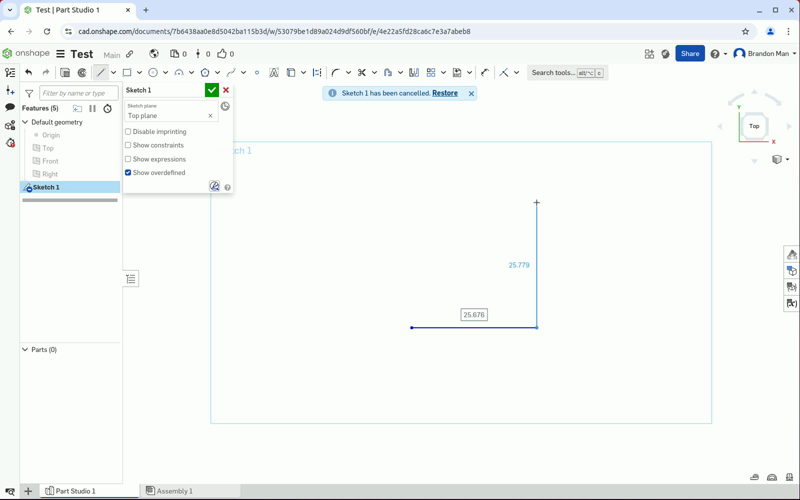
click(536, 202)
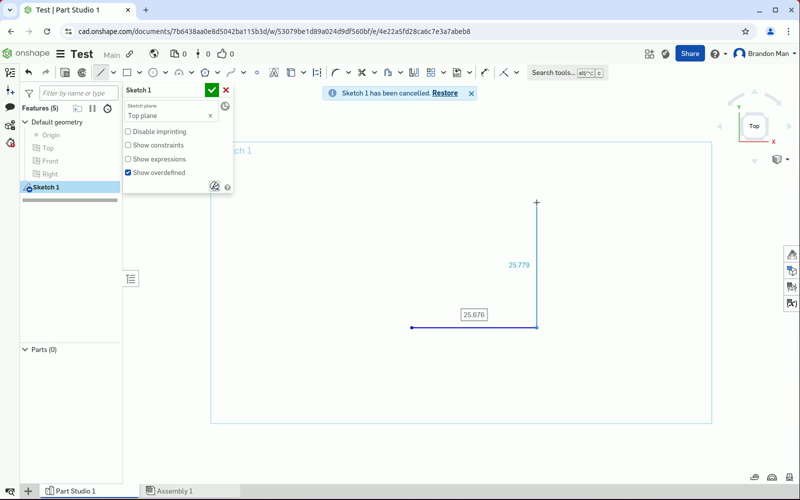
key_up(shift)
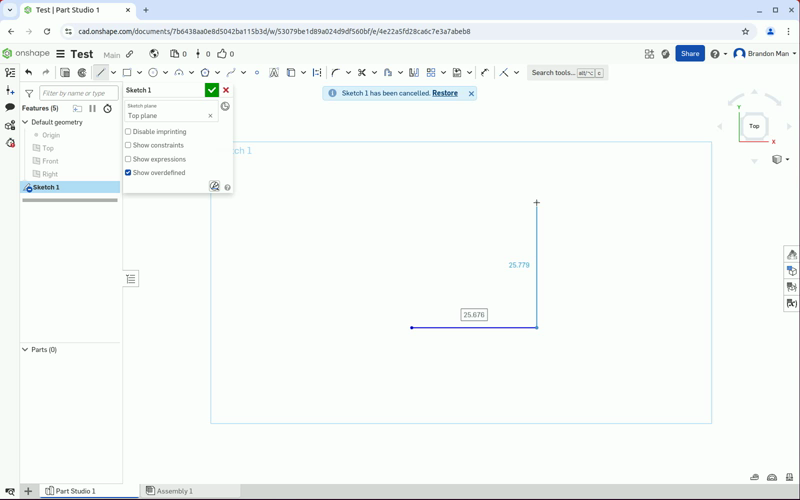
key_down(shift)
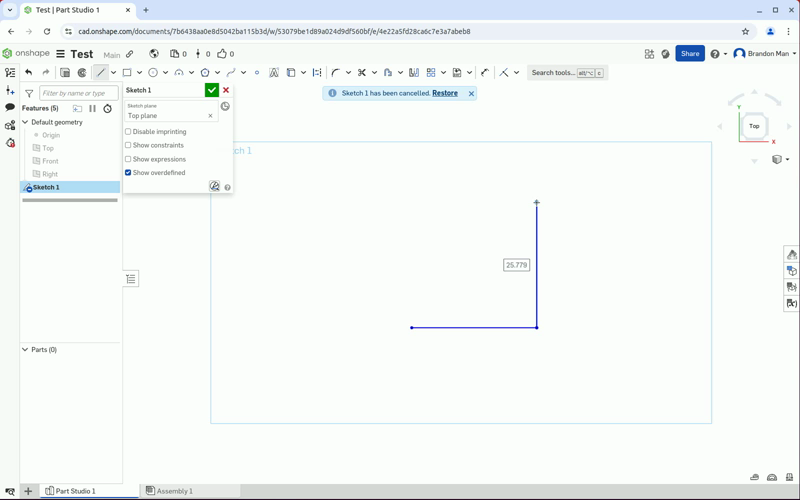
mouse_move(411, 202)
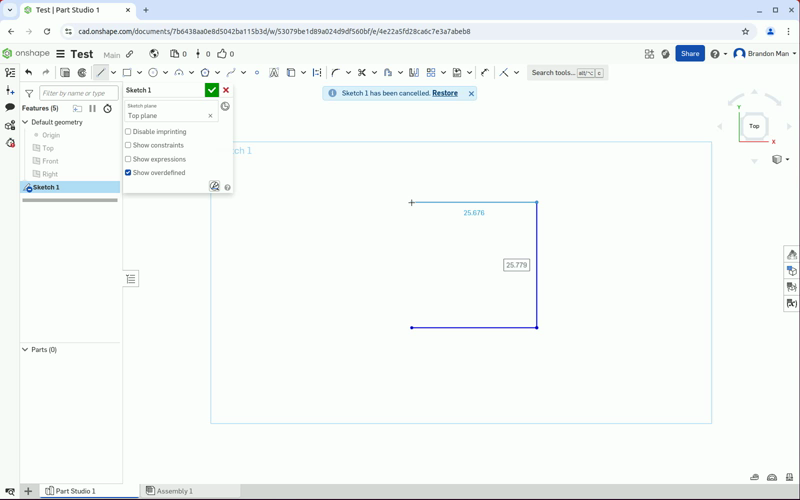
click(411, 202)
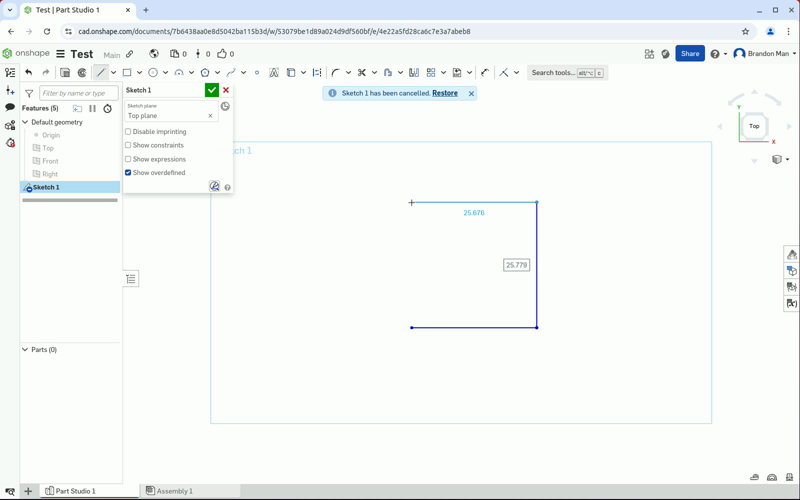
key_up(shift)
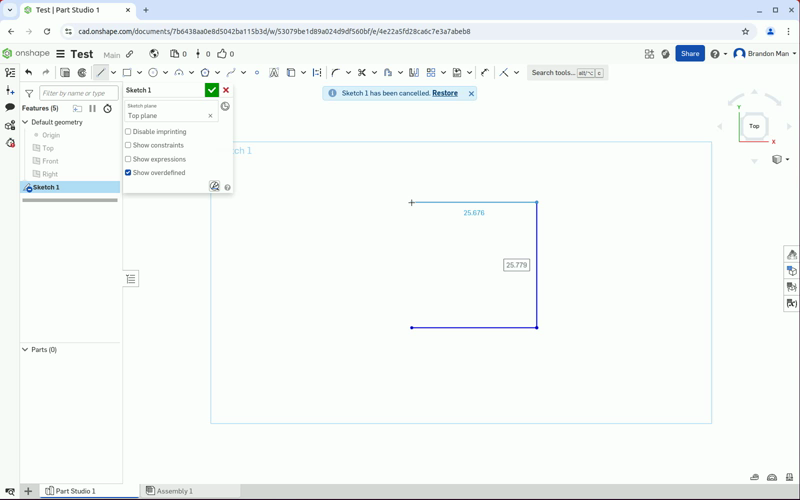
key_down(shift)
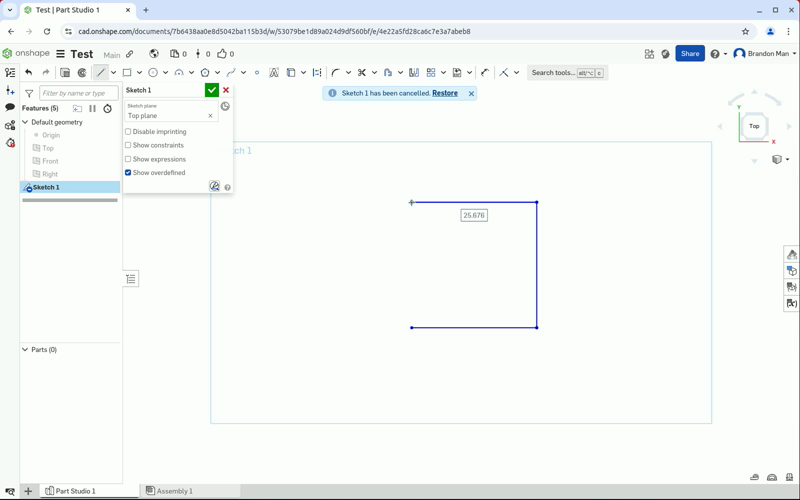
mouse_move(411, 327)
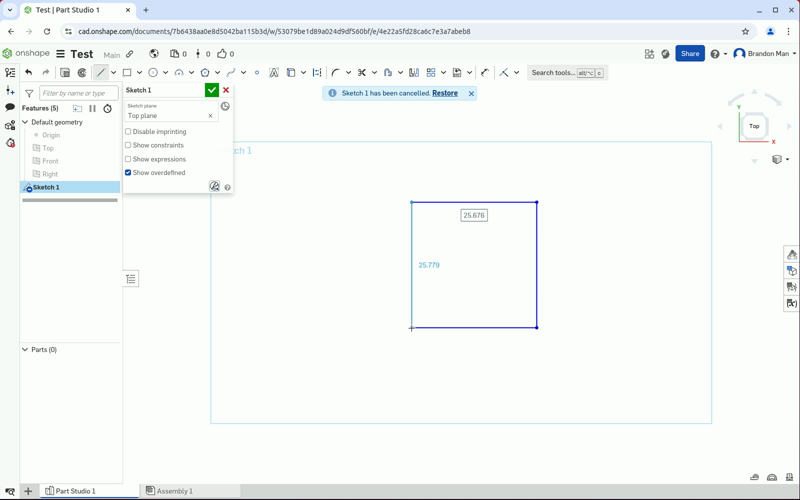
key_up(shift)
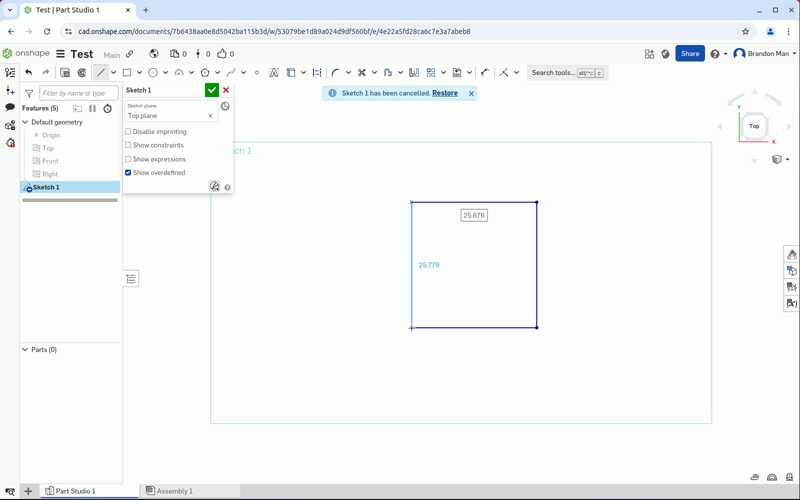
click(411, 327)
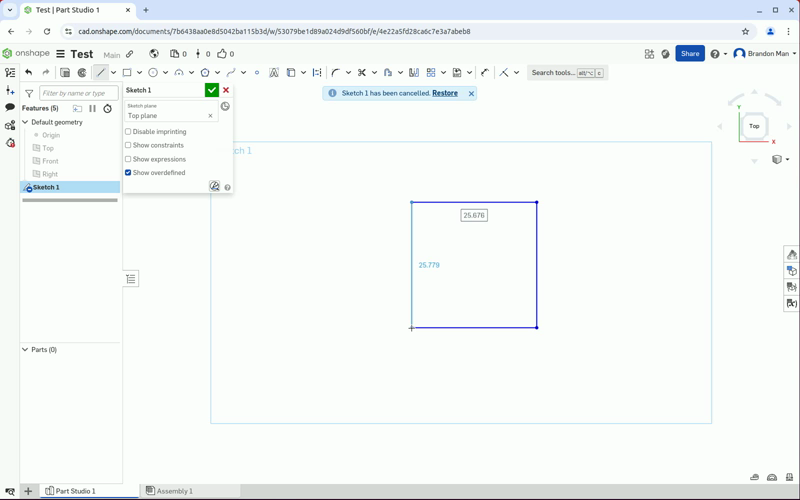
key(esc)
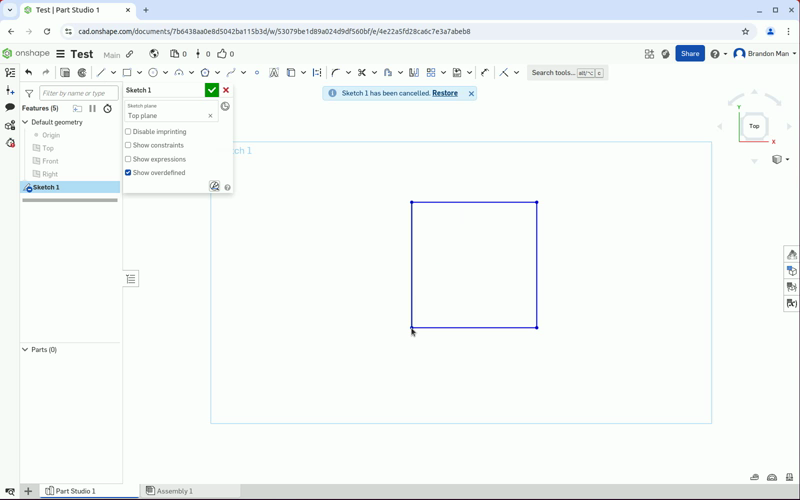
mouse_move(481, 274)
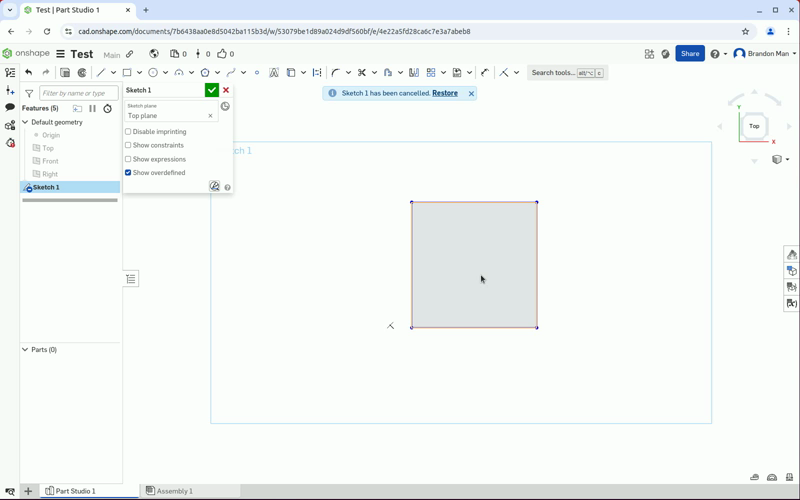
click(481, 274)
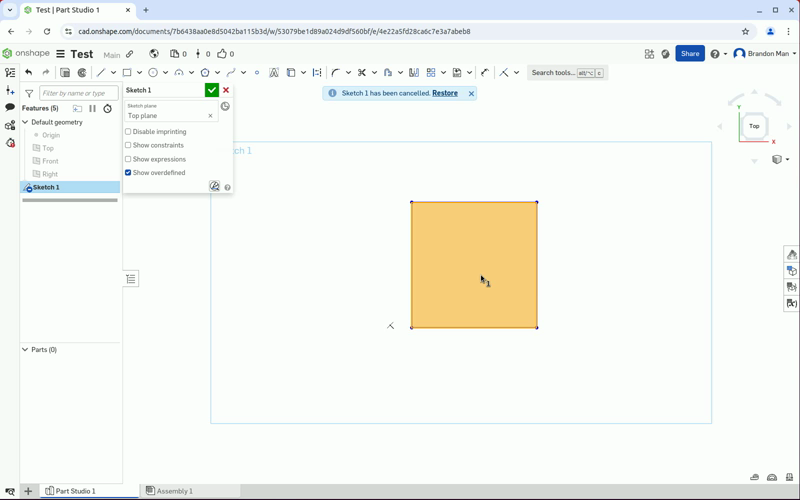
mouse_move(73, 352)
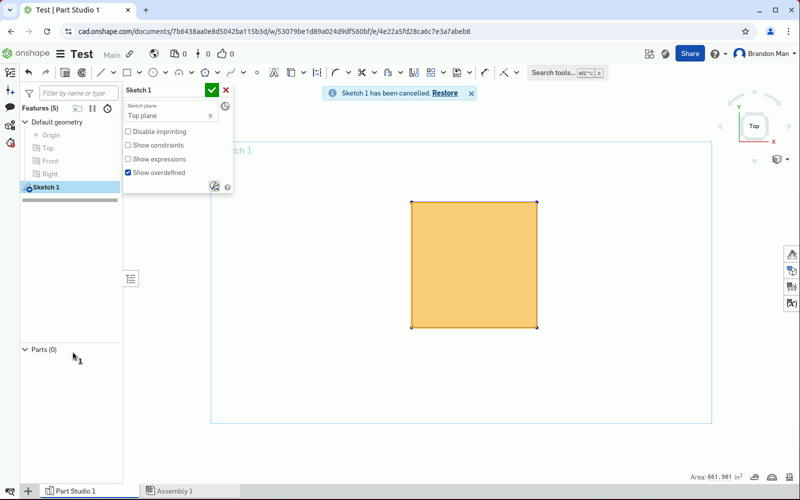
key(shift+y)
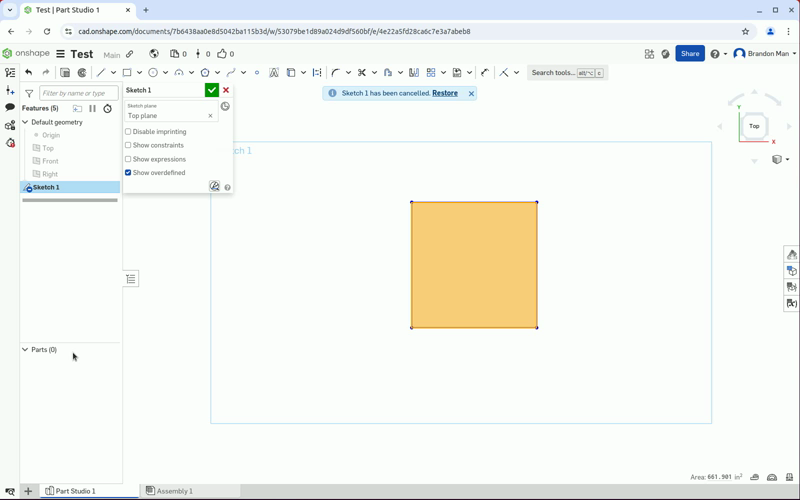
key(shift+e)
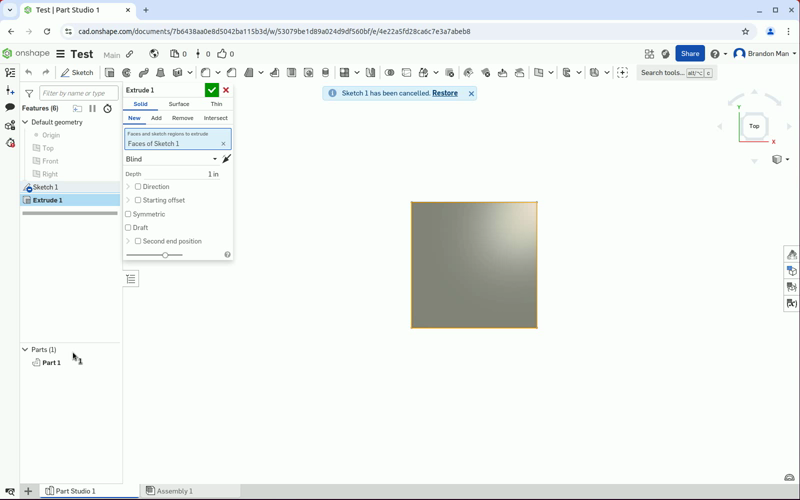
mouse_move(143, 106)
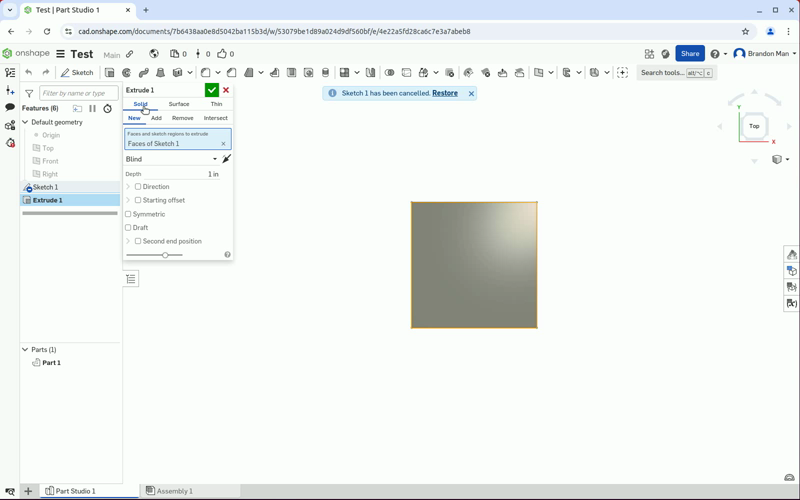
click(143, 106)
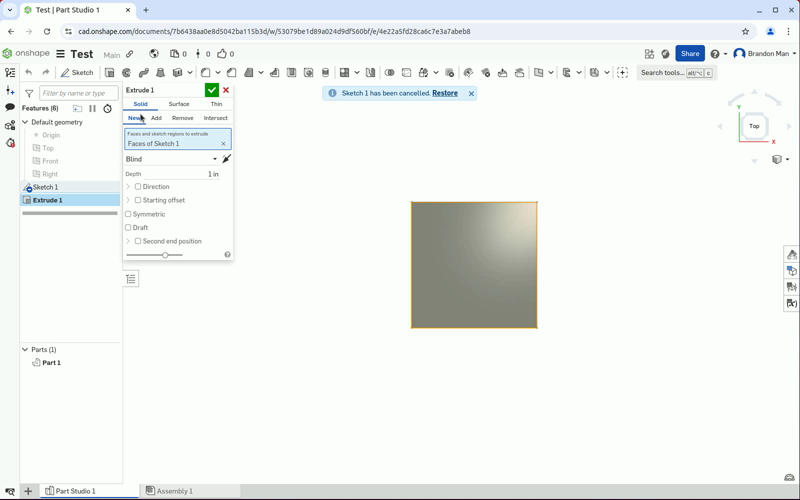
mouse_move(137, 120)
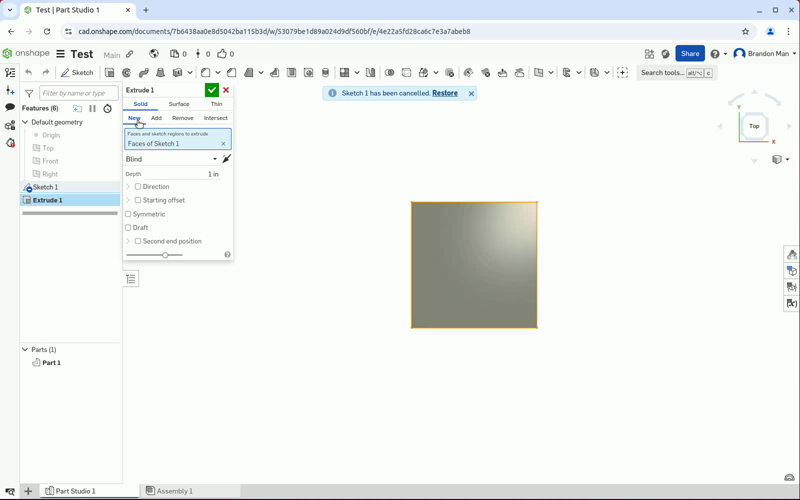
click(137, 120)
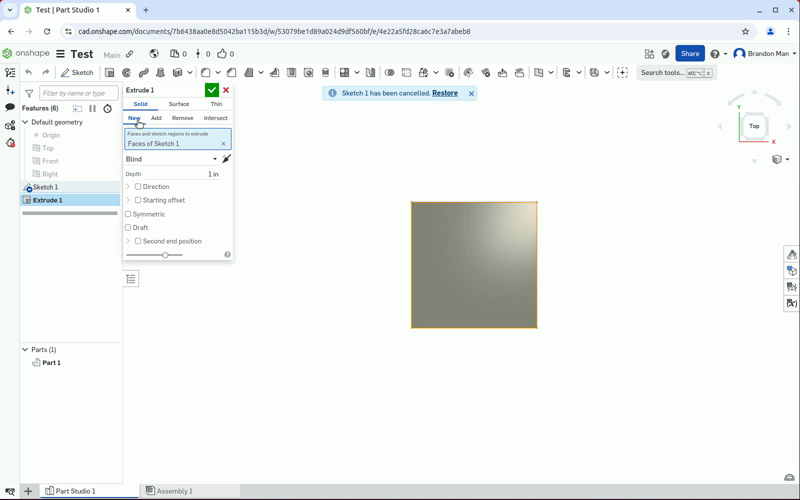
key(tab, 4)
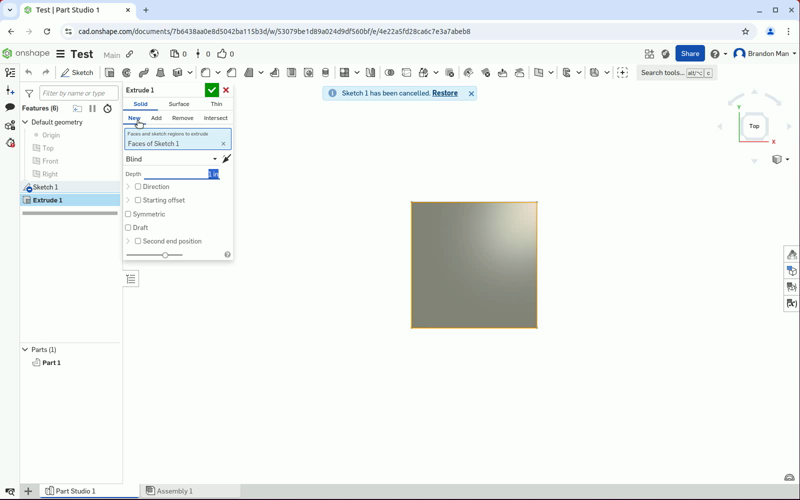
text(12.758)
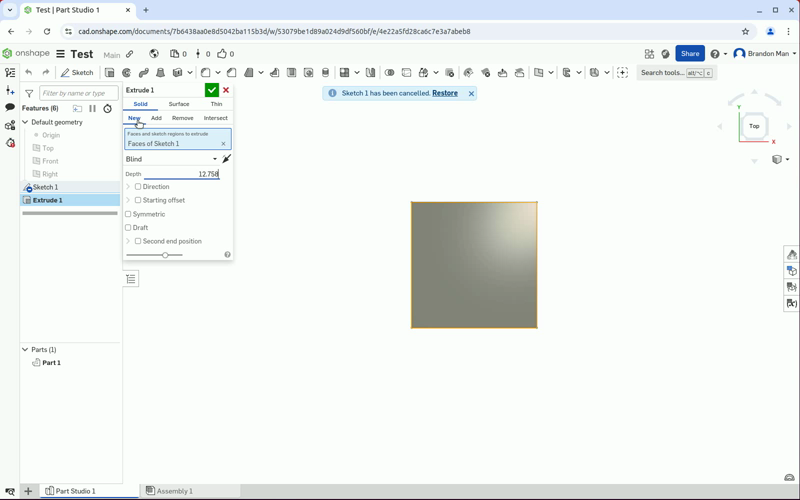
key(enter)
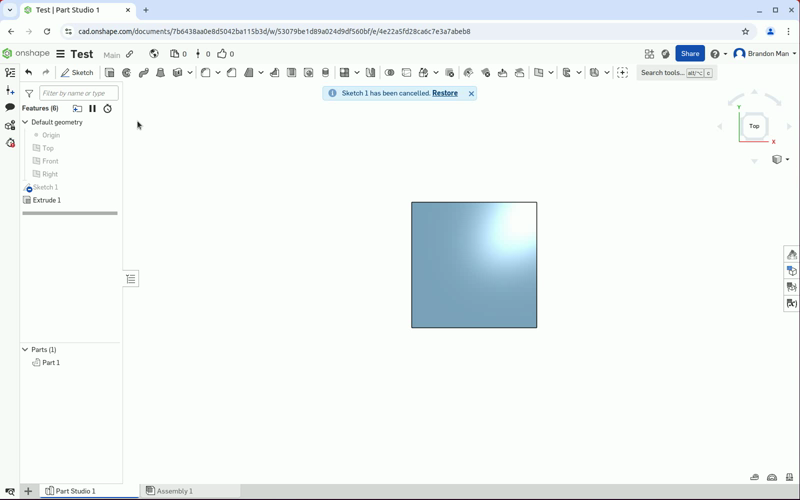
key(shift+h)
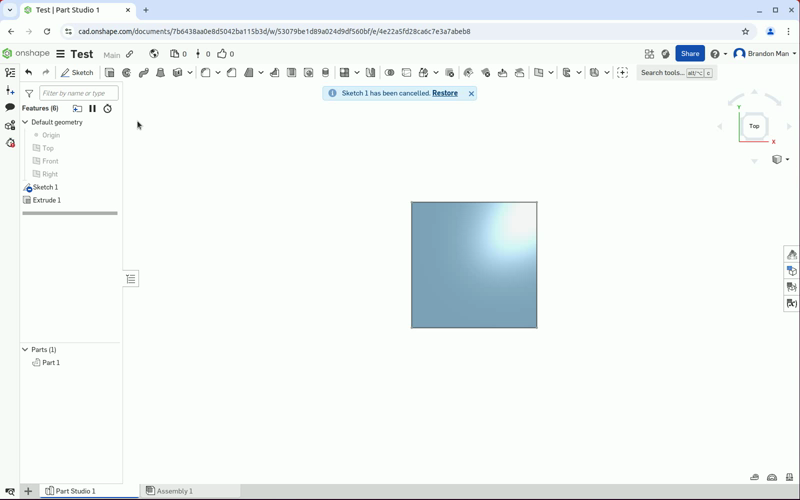
key(shift+h)
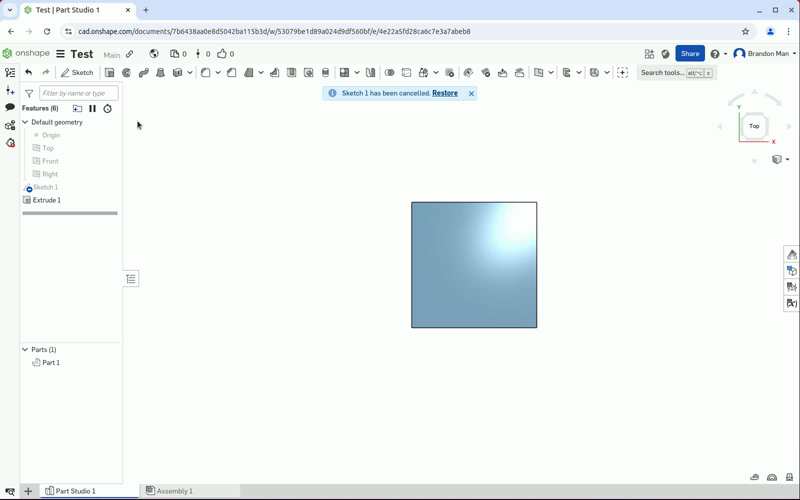
mouse_move(73, 189)
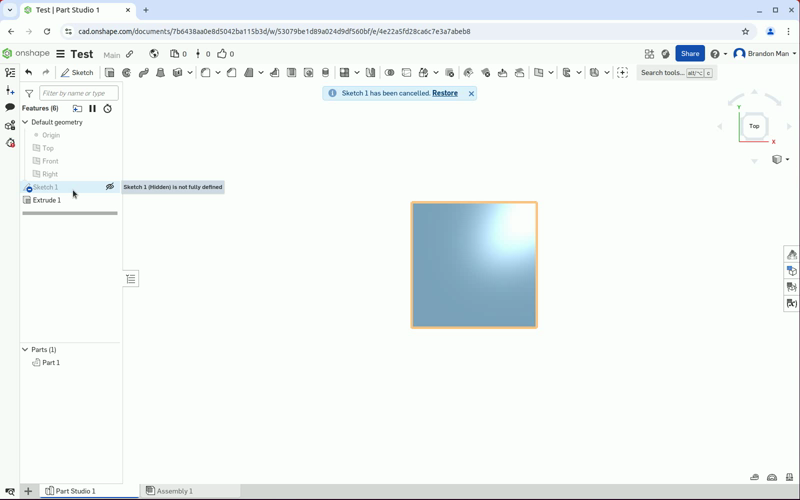
click(73, 189)
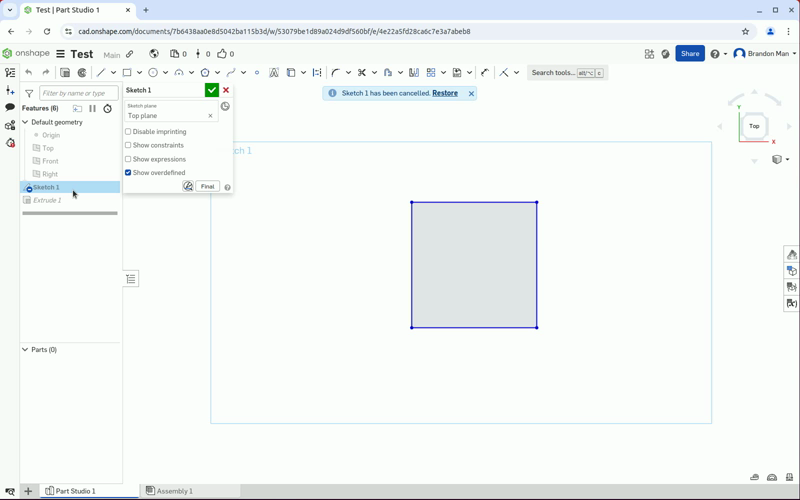
mouse_move(229, 92)
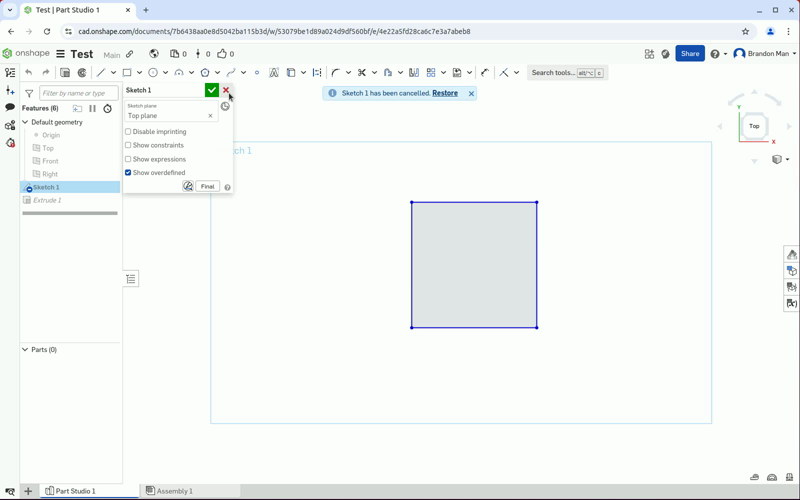
click(229, 92)
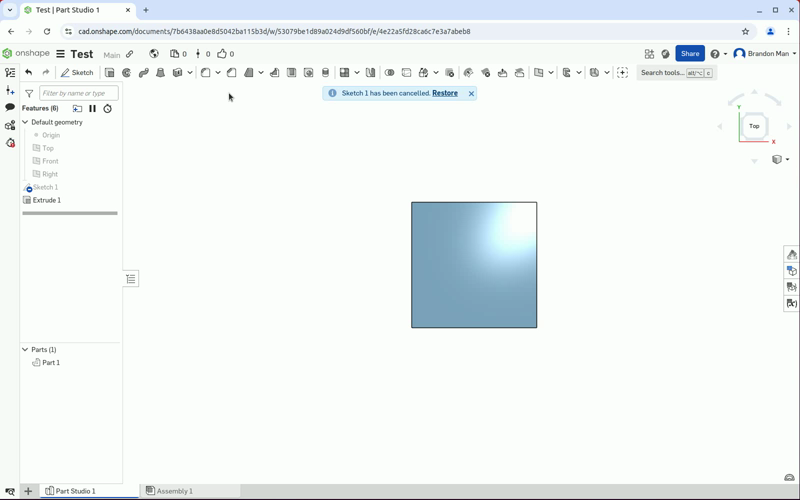
mouse_move(541, 75)
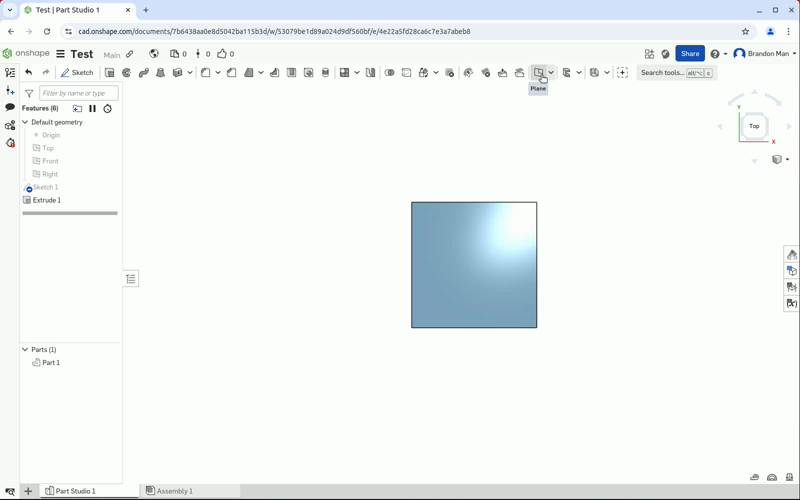
click(541, 75)
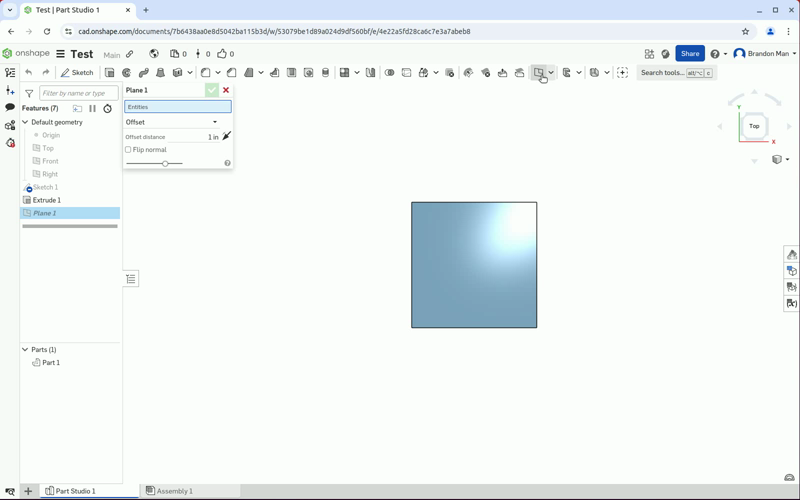
mouse_move(73, 150)
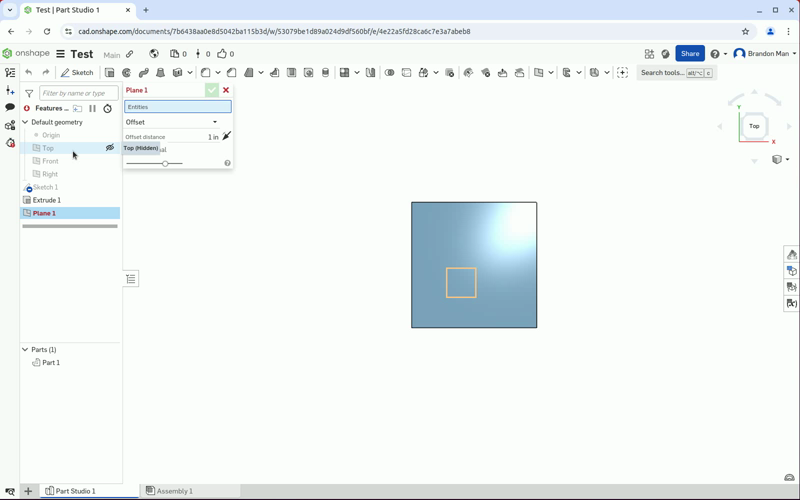
click(73, 150)
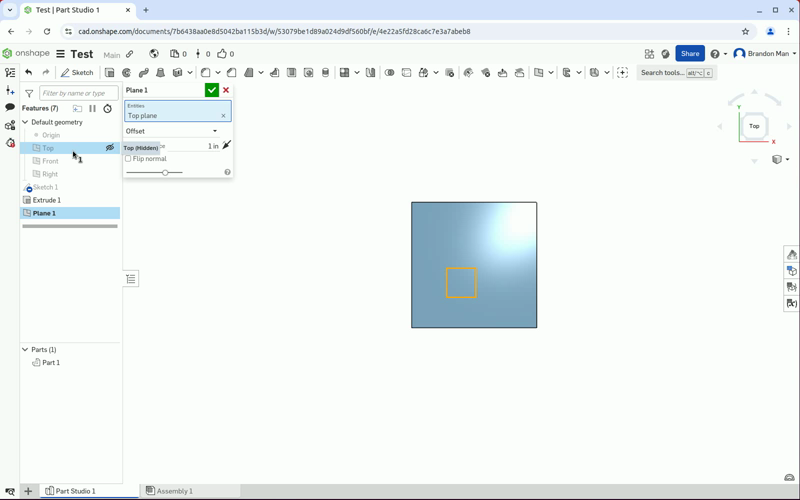
key(tab, 2)
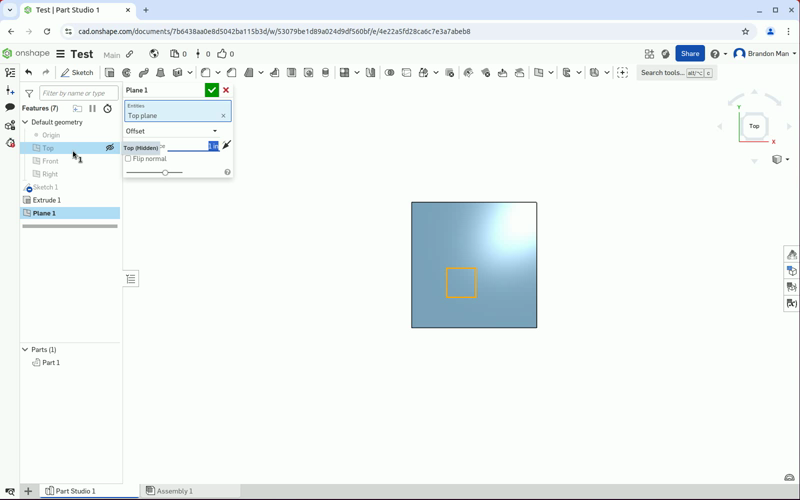
text(12.756)
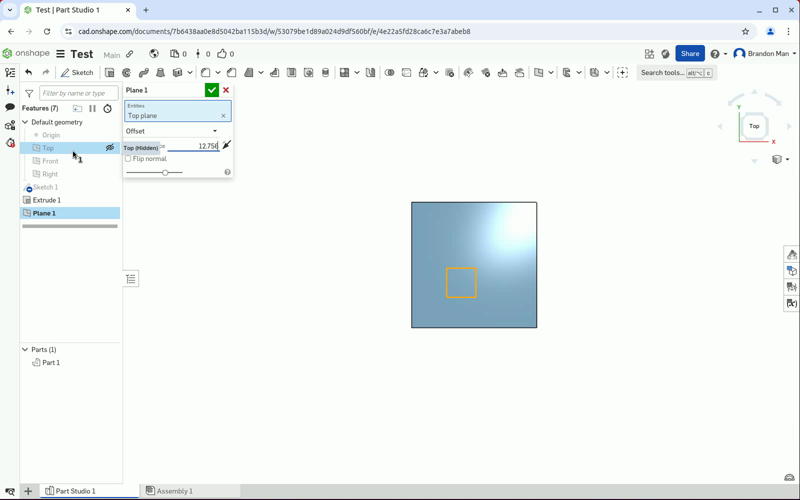
key(enter, 2)
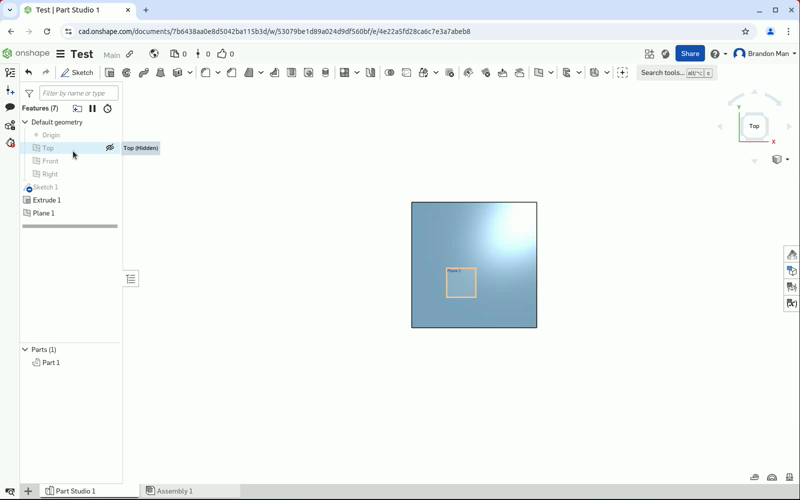
key(shift+s)
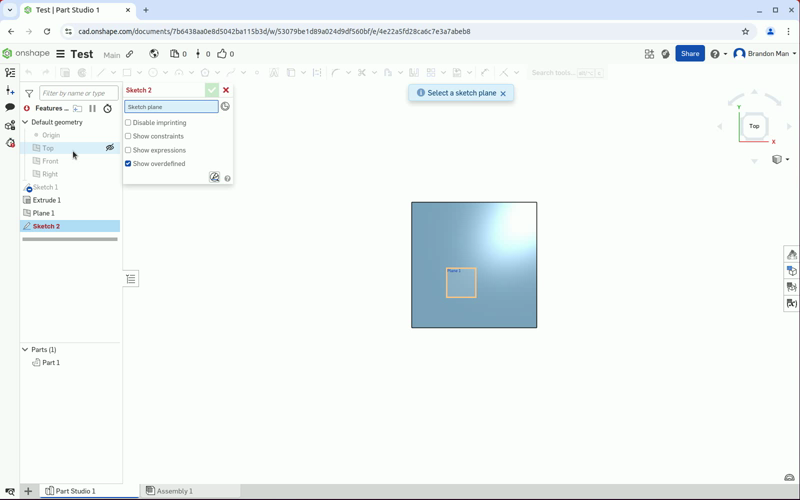
mouse_move(73, 215)
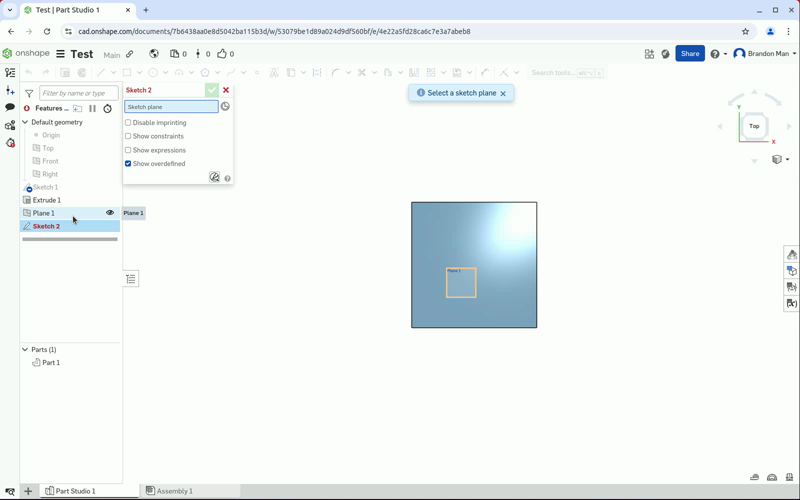
click(73, 215)
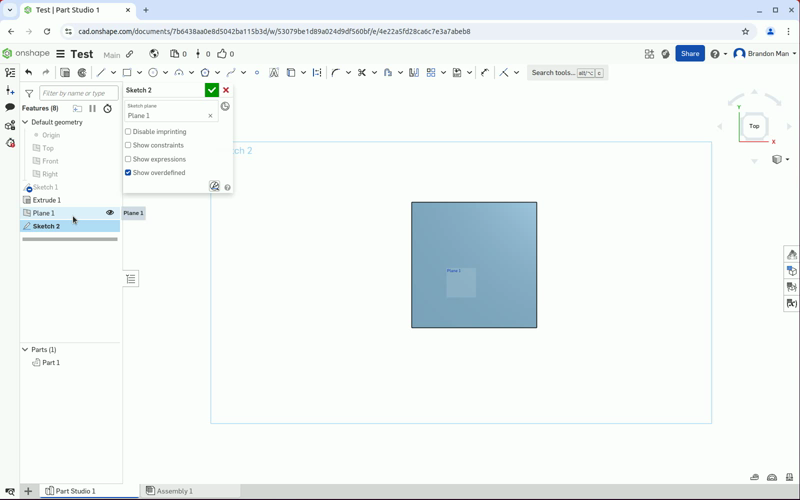
mouse_move(73, 352)
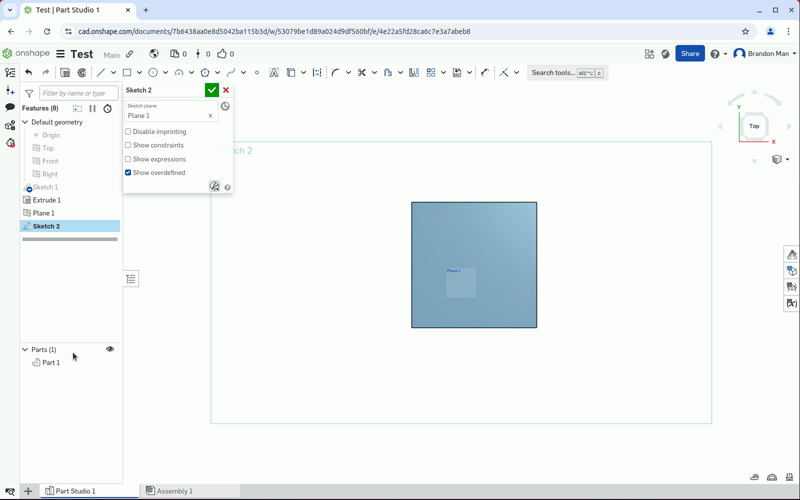
key(y)
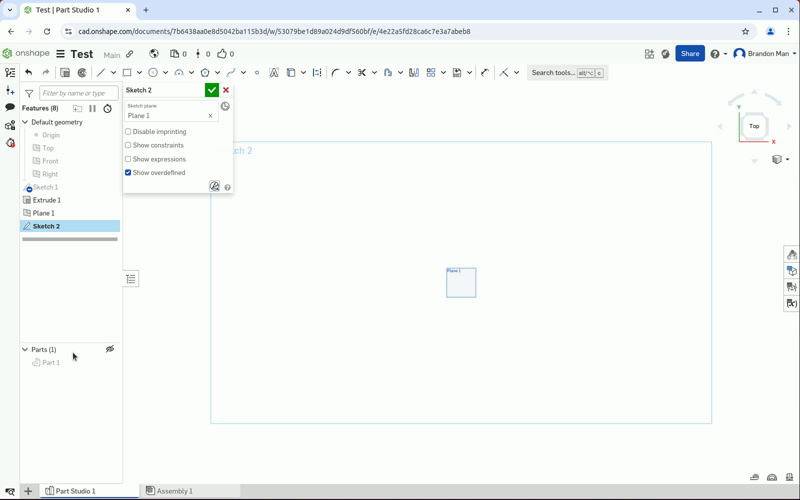
key(c)
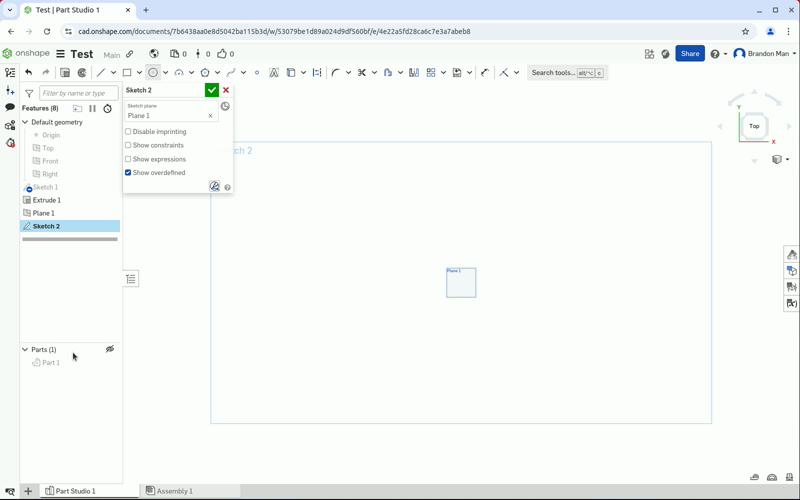
key_down(shift)
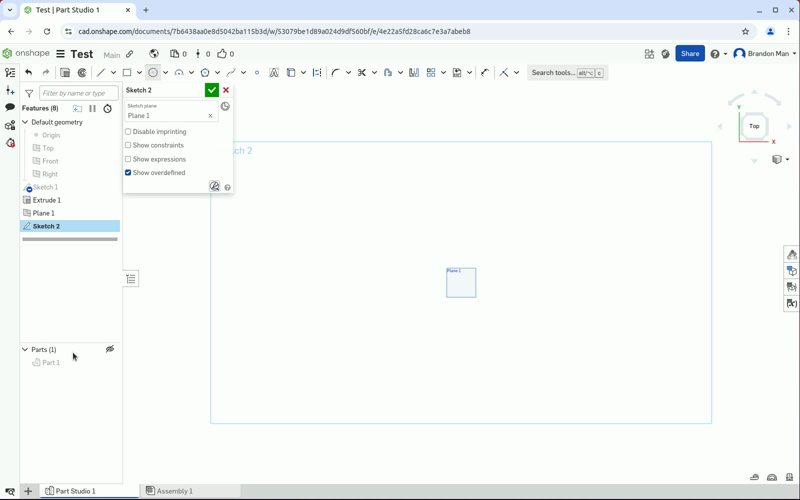
mouse_move(450, 264)
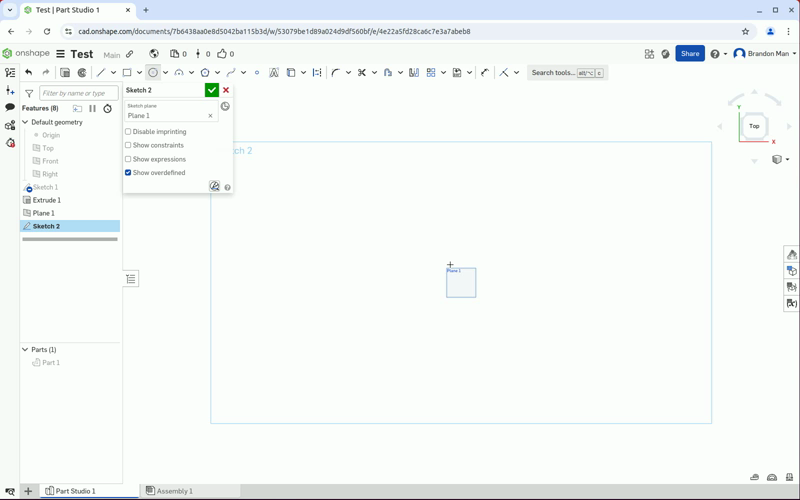
click(450, 264)
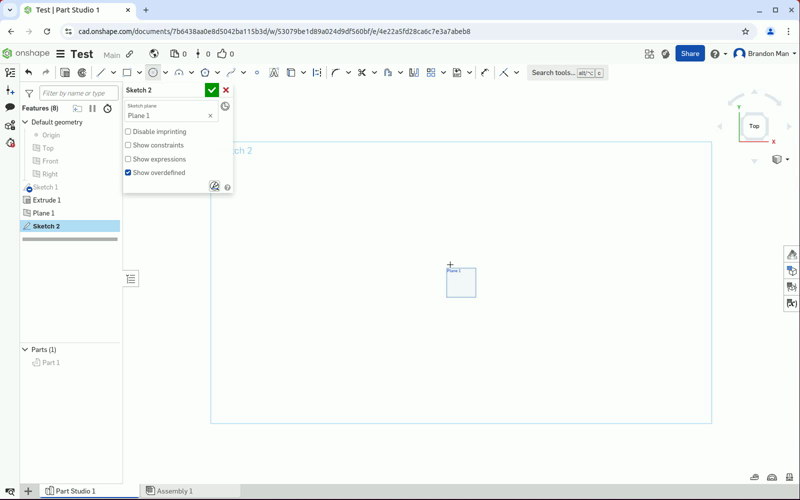
key_up(shift)
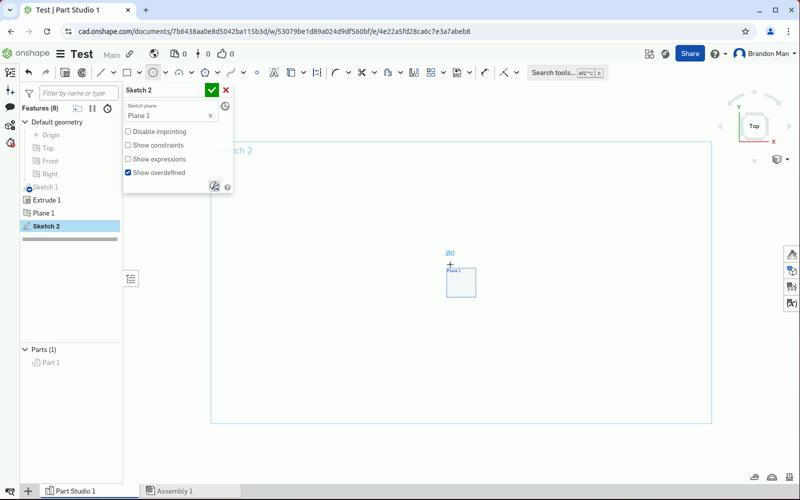
mouse_move(457, 264)
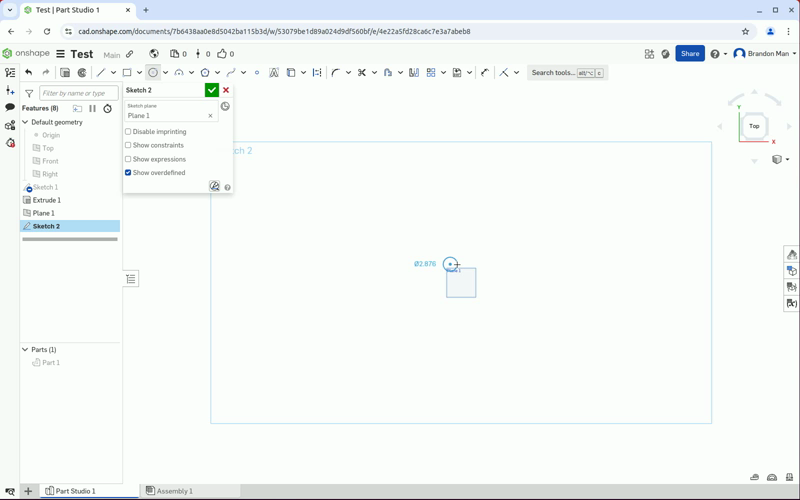
click(457, 264)
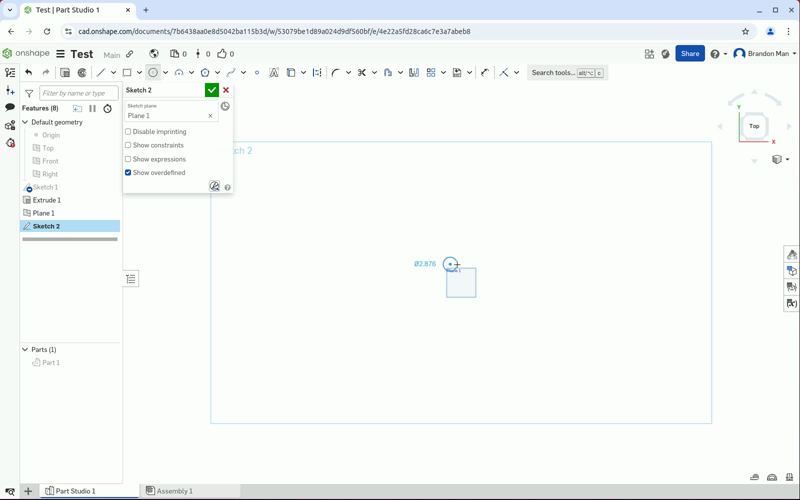
key(esc)
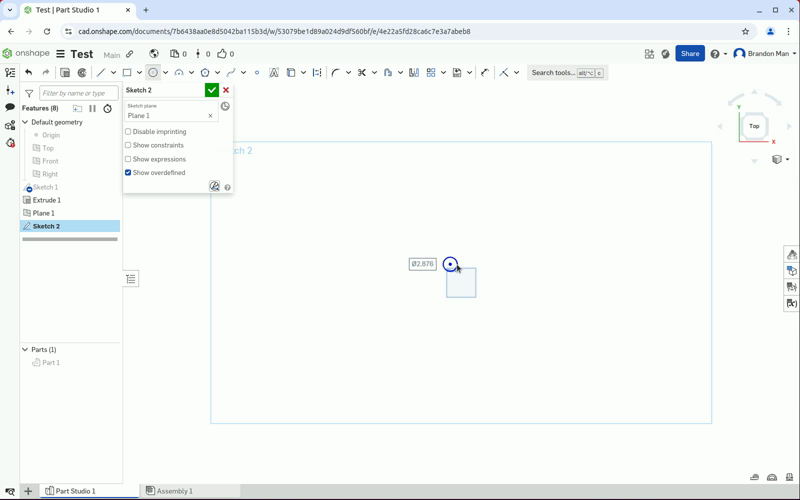
mouse_move(449, 265)
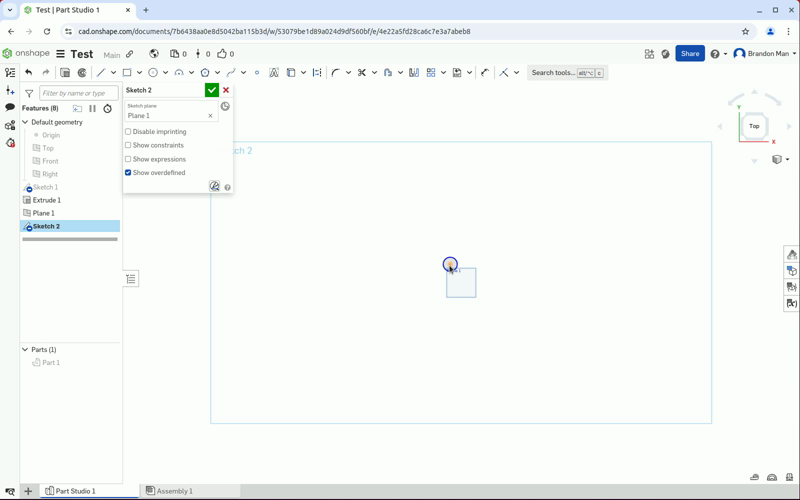
scroll(6)
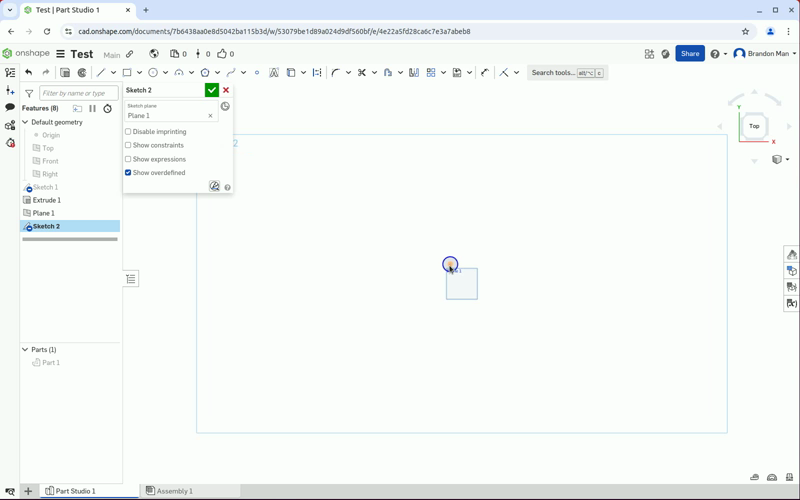
scroll(6)
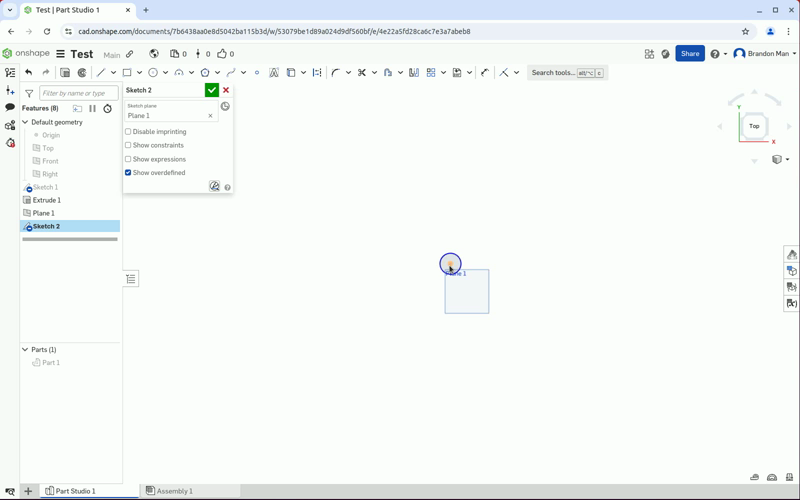
scroll(6)
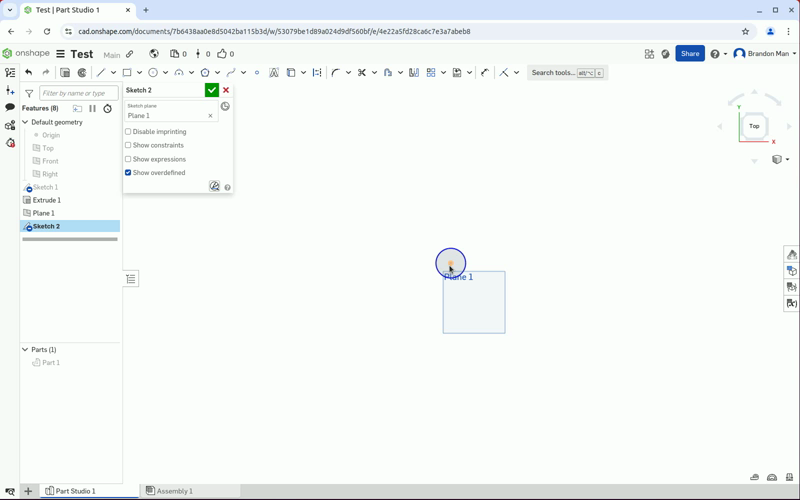
scroll(6)
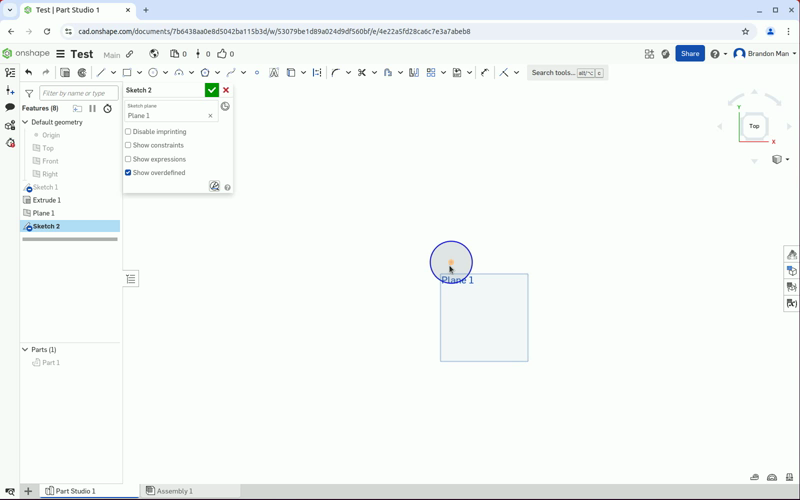
scroll(6)
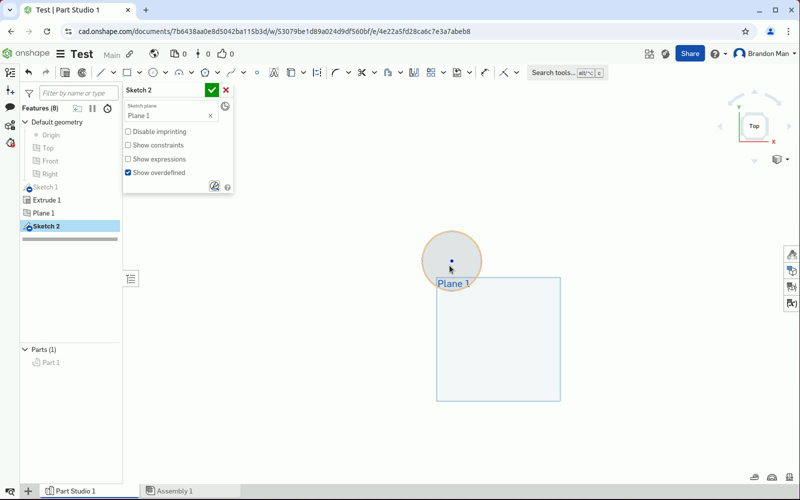
scroll(6)
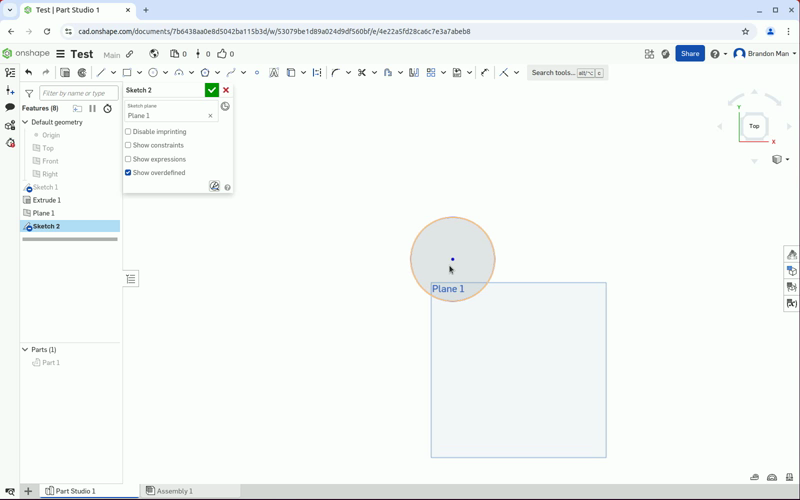
scroll(6)
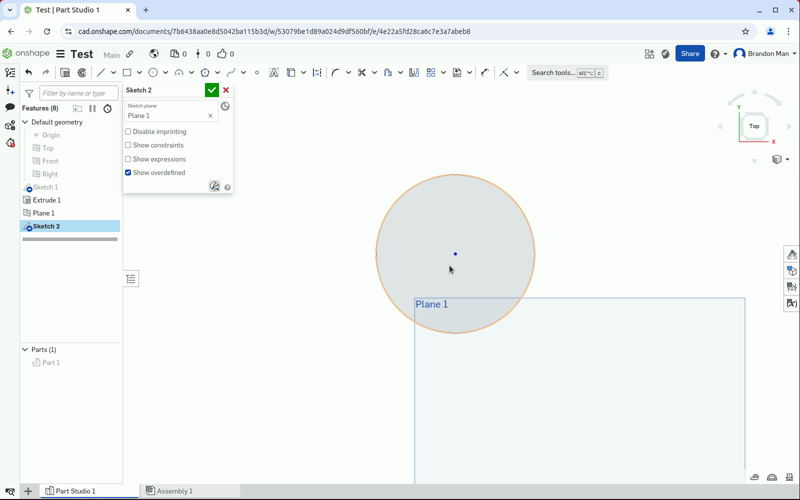
click(449, 265)
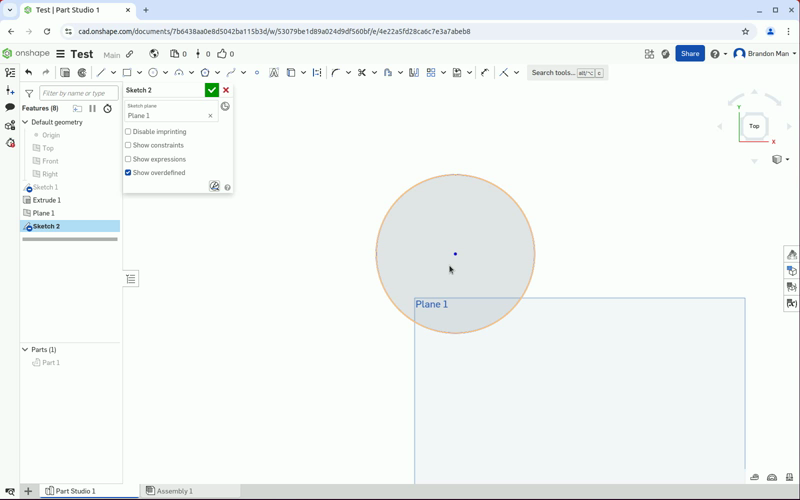
scroll(-6)
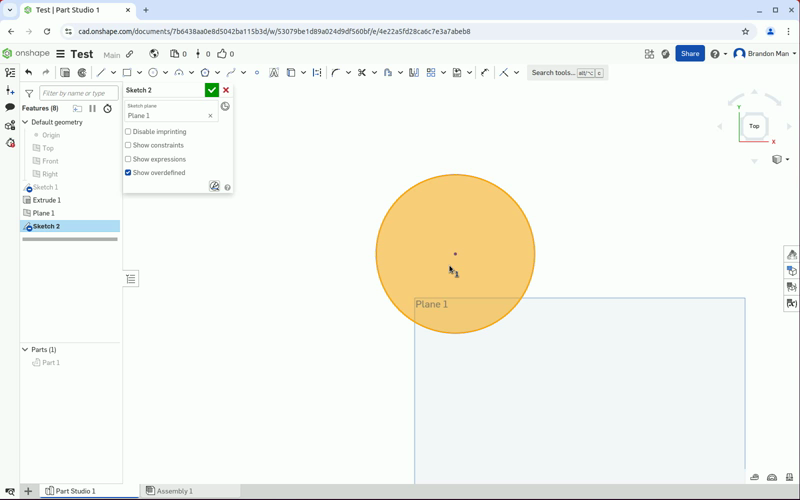
scroll(-6)
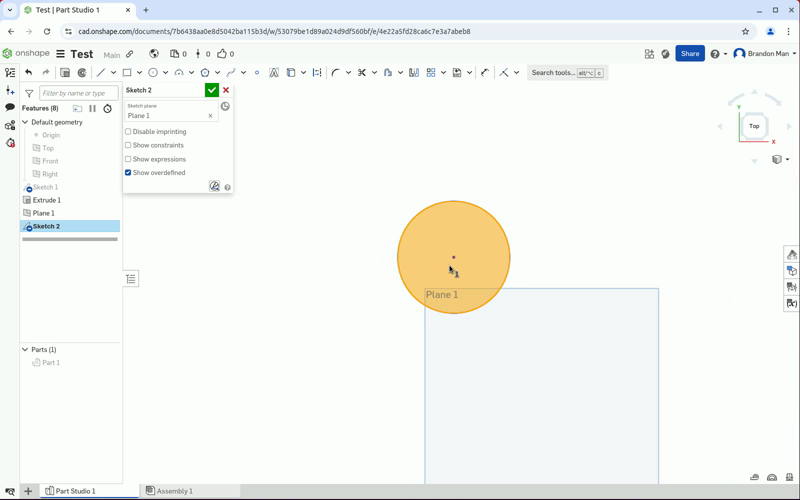
scroll(-6)
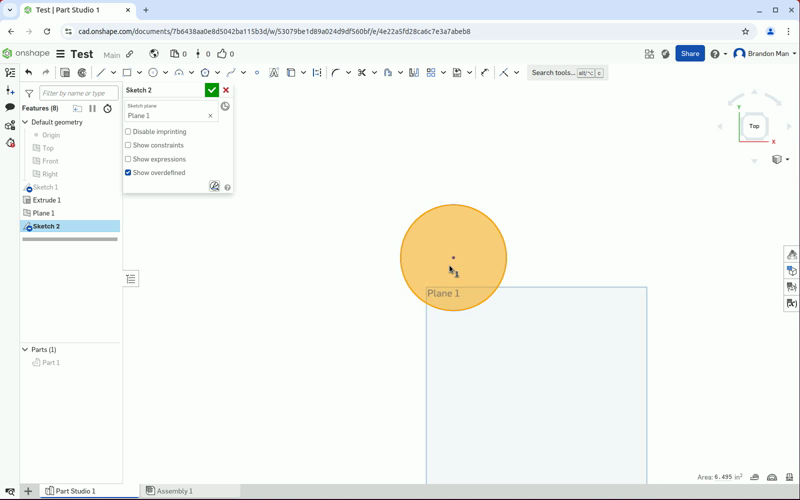
scroll(-6)
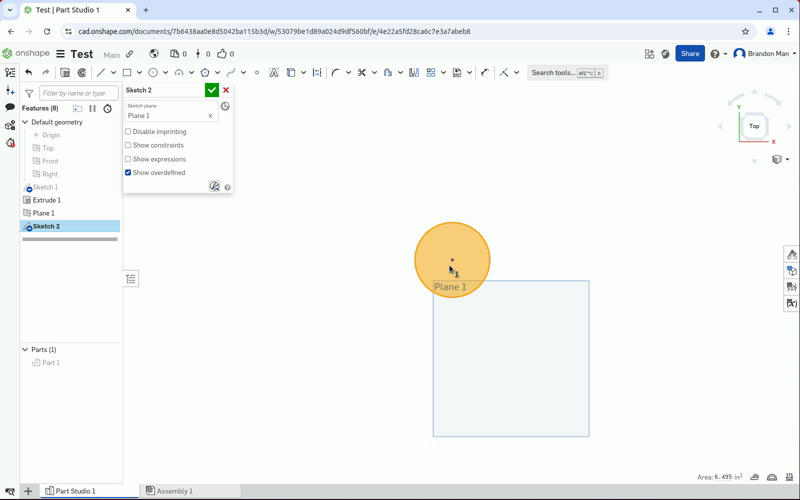
scroll(-6)
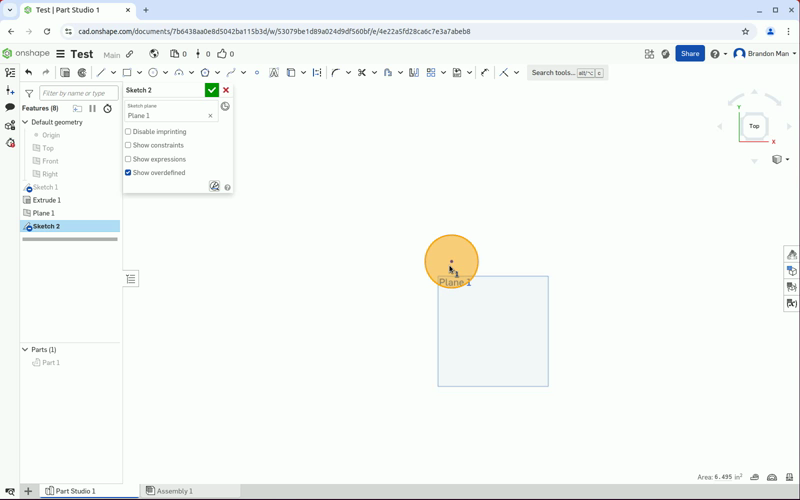
scroll(-6)
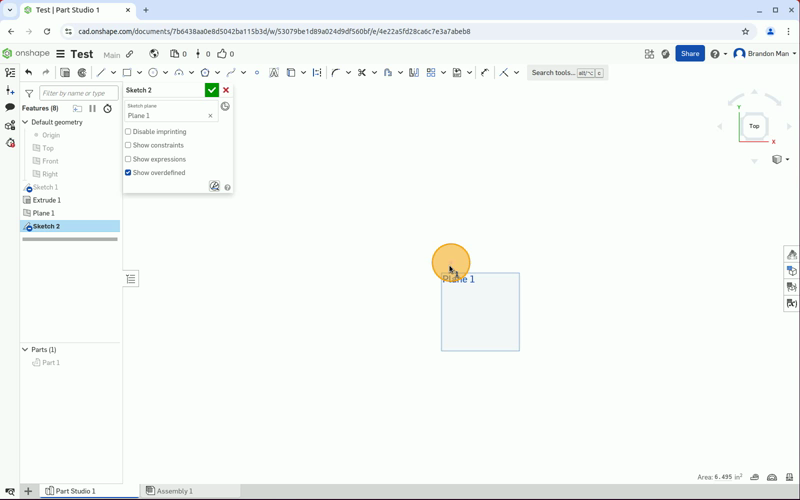
scroll(-6)
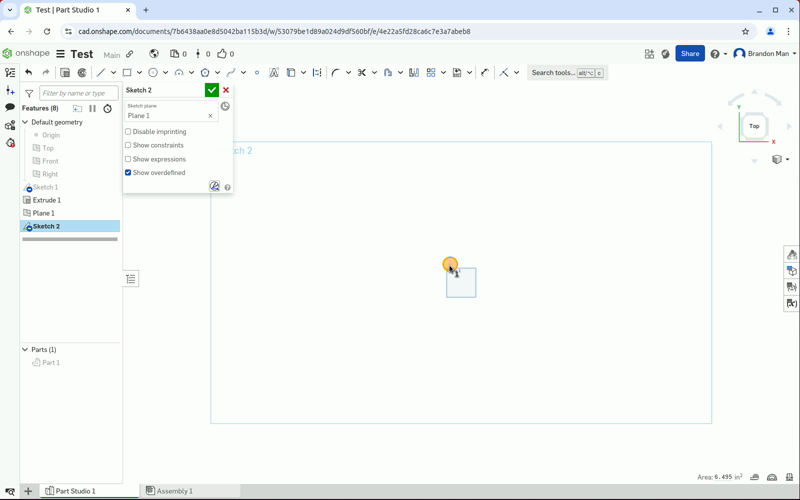
mouse_move(73, 352)
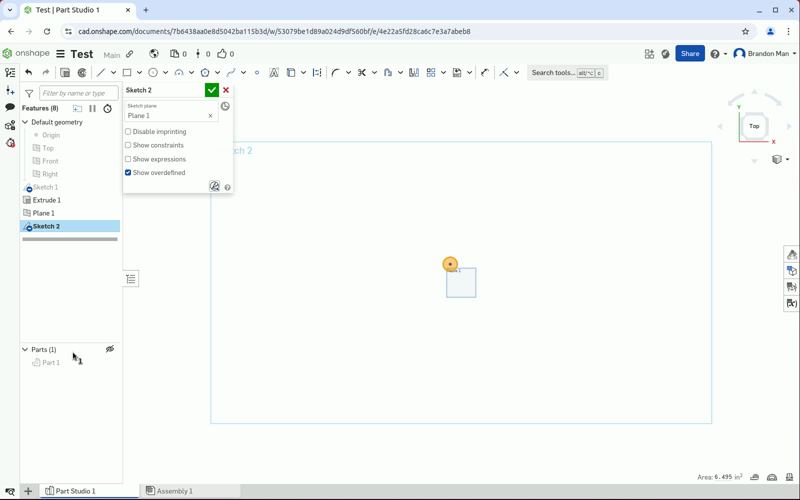
key(shift+y)
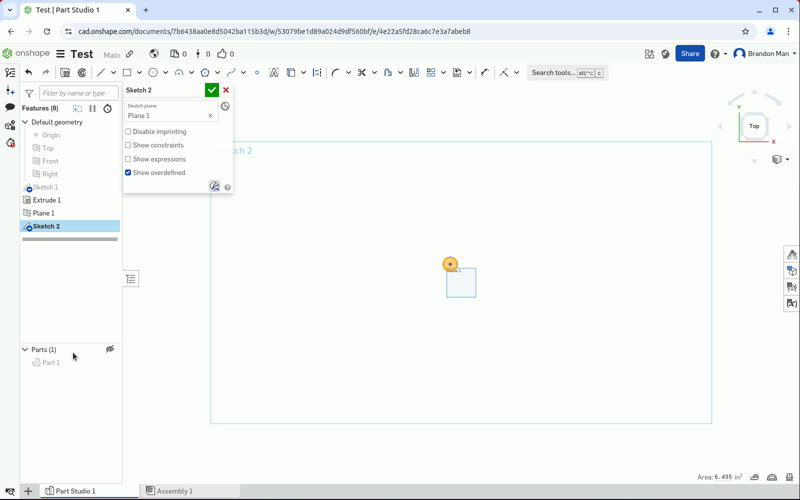
key(shift+e)
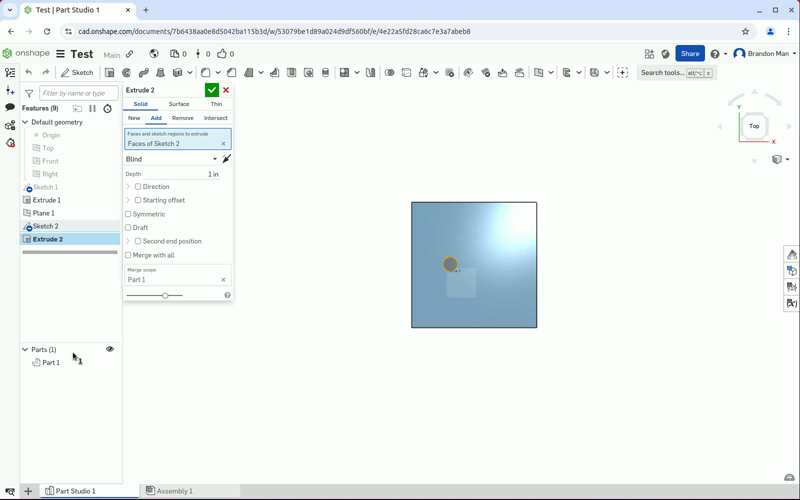
mouse_move(143, 106)
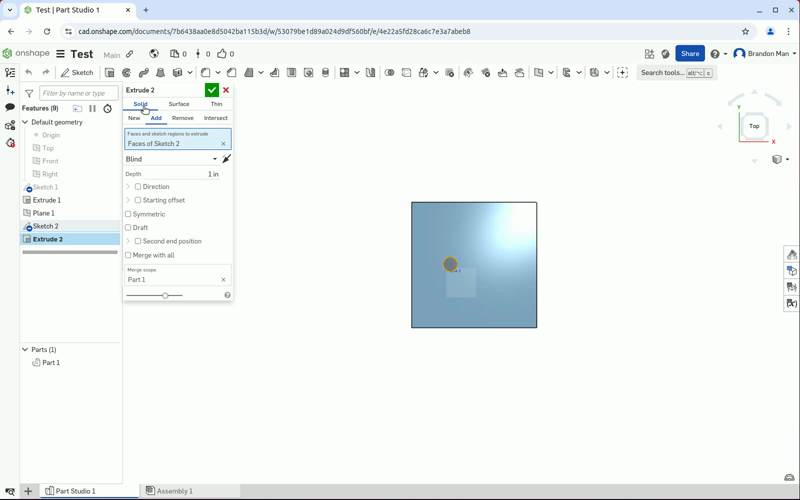
click(143, 106)
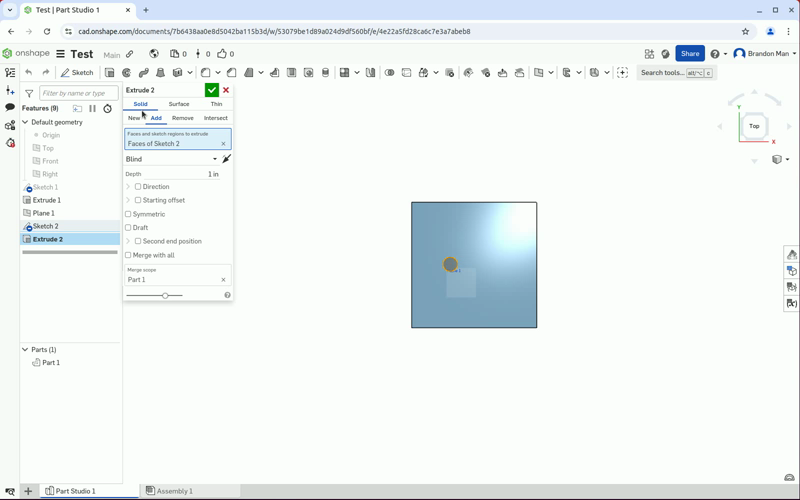
mouse_move(137, 120)
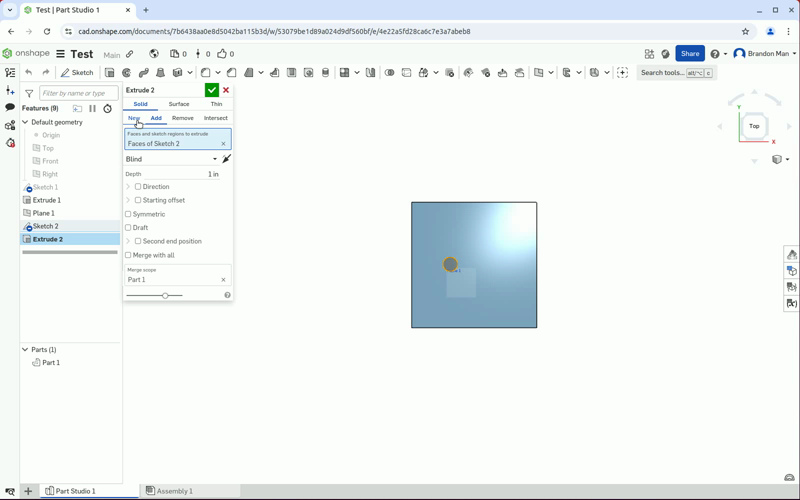
click(137, 120)
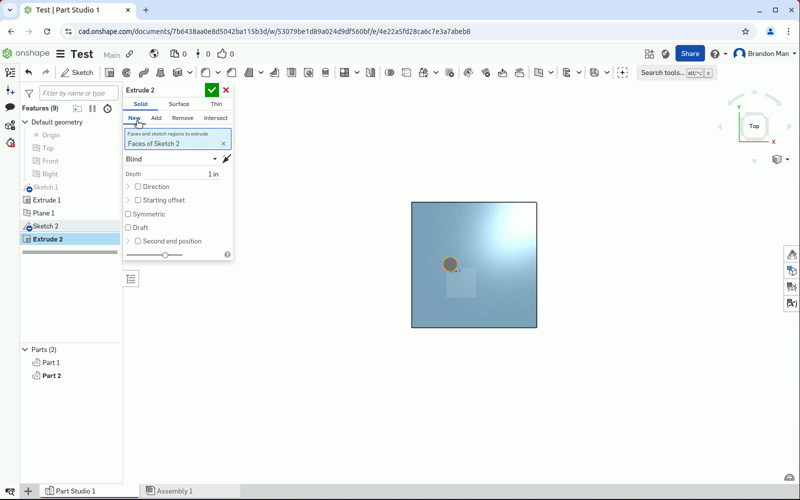
key(tab, 4)
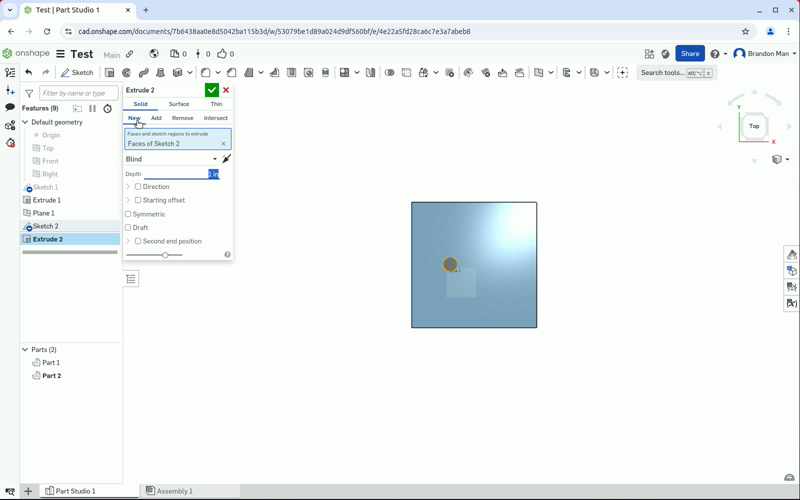
text(10.351)
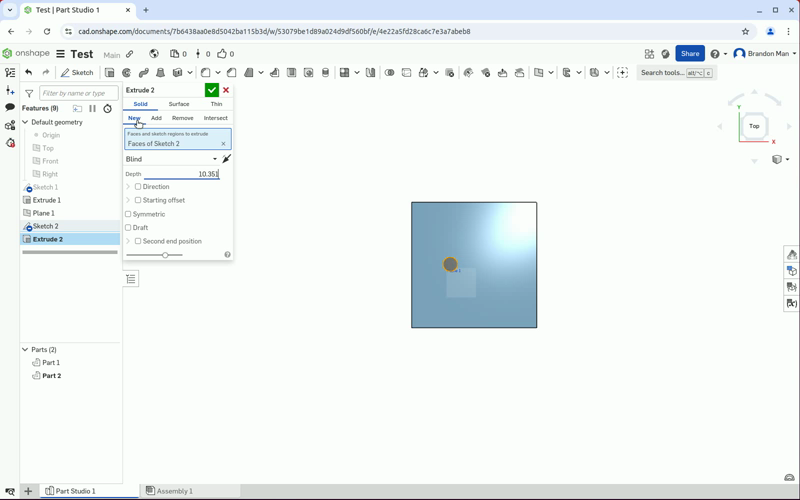
key(enter)
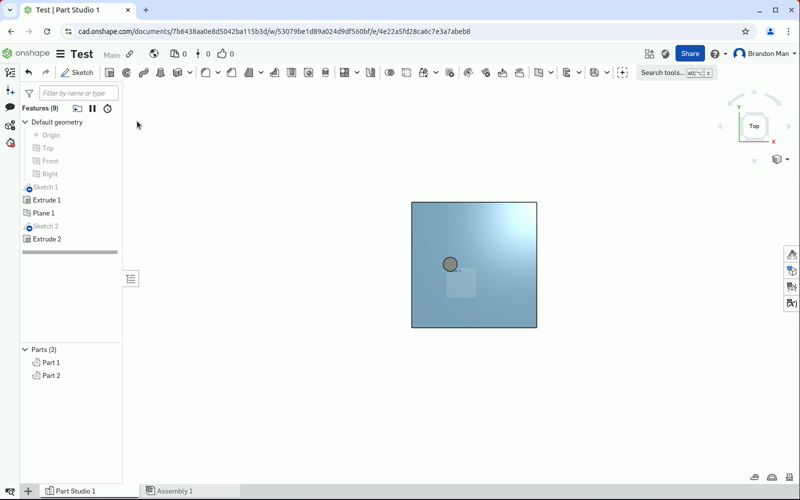
key(shift+h)
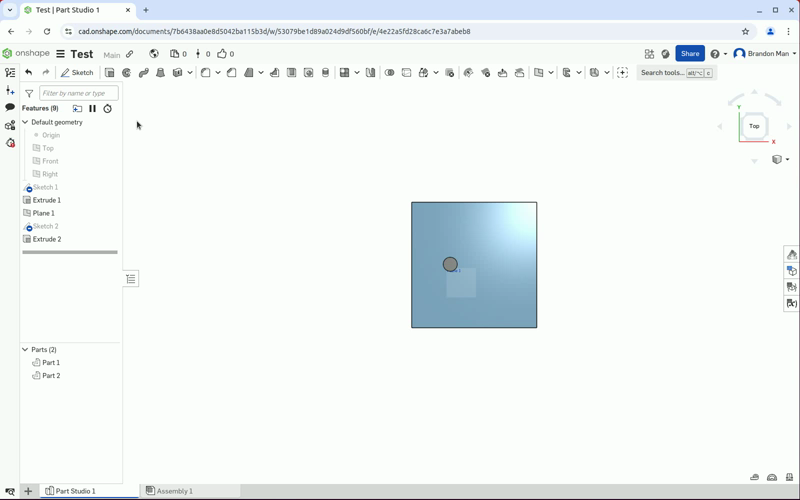
key(shift+h)
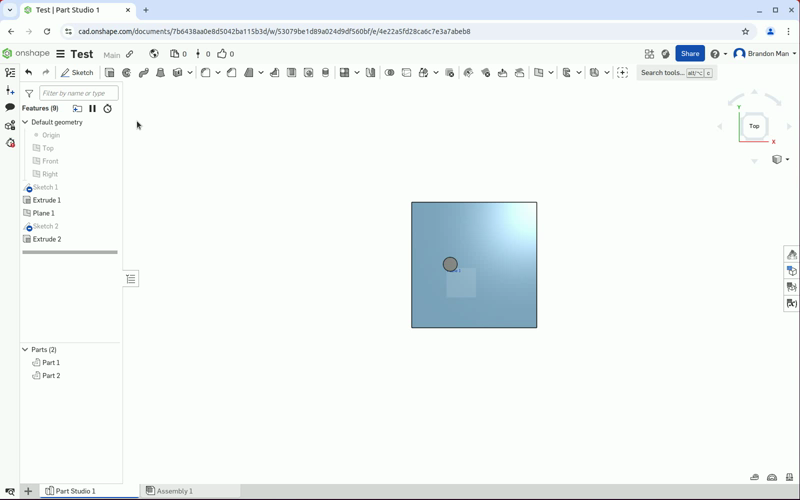
mouse_move(73, 189)
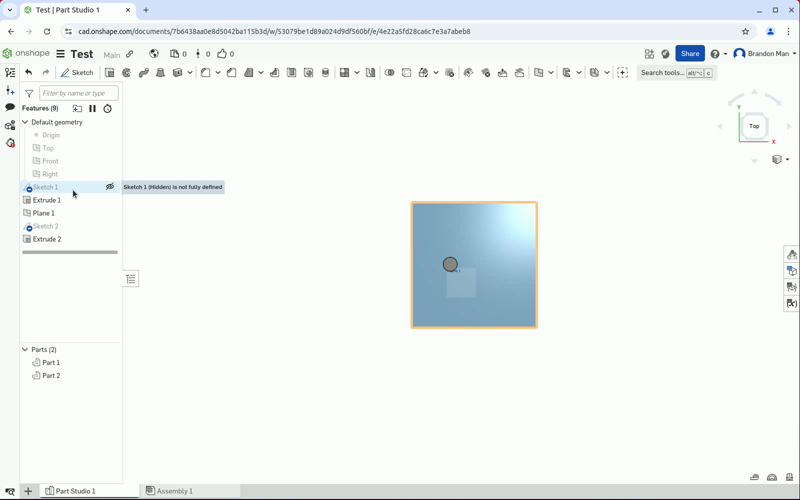
click(73, 189)
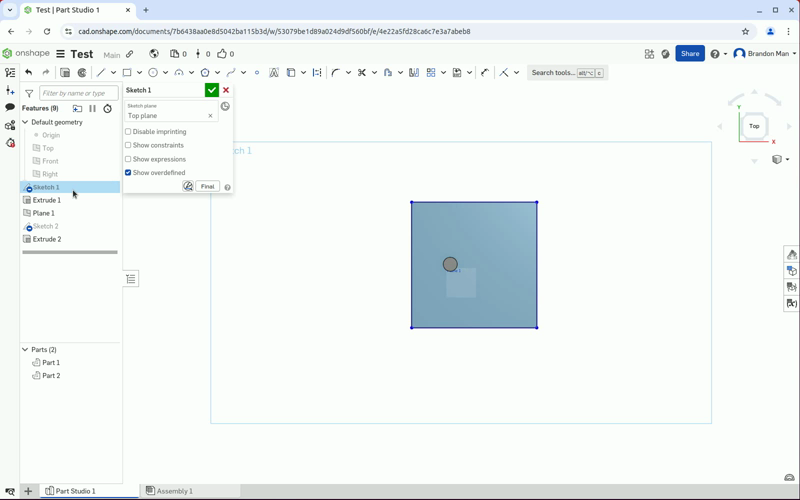
mouse_move(229, 92)
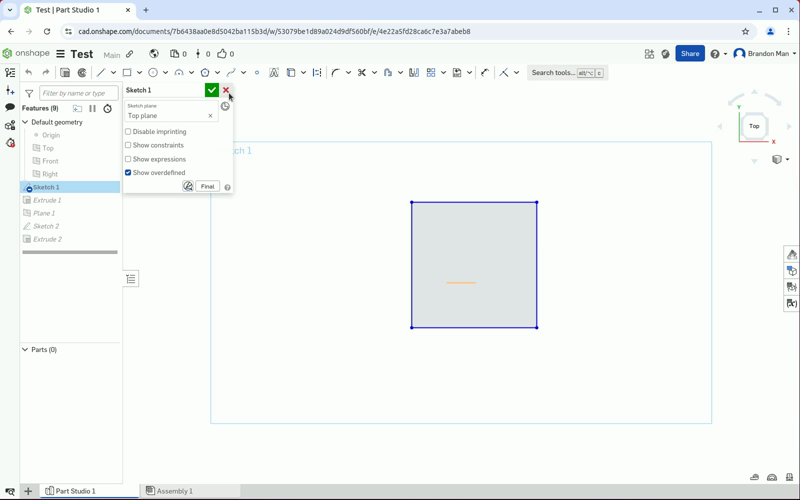
click(229, 92)
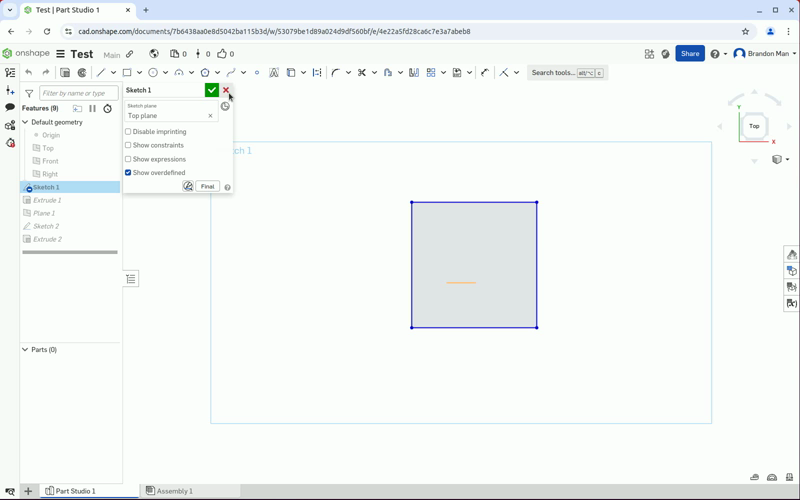
key(shift+s)
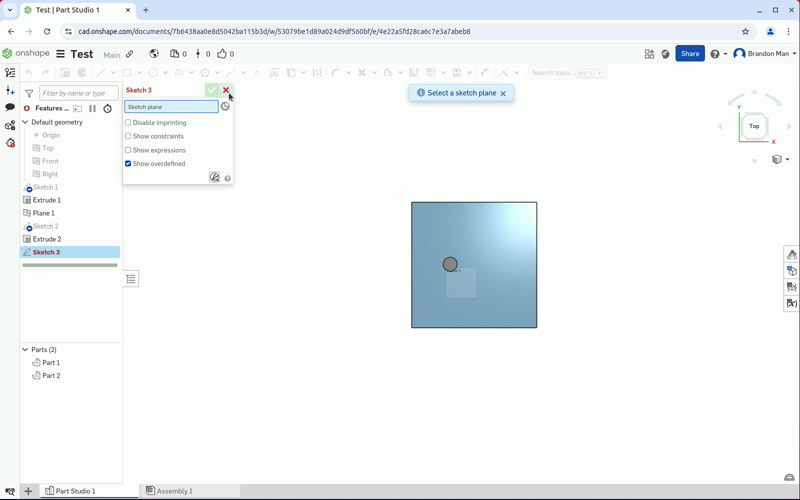
mouse_move(73, 215)
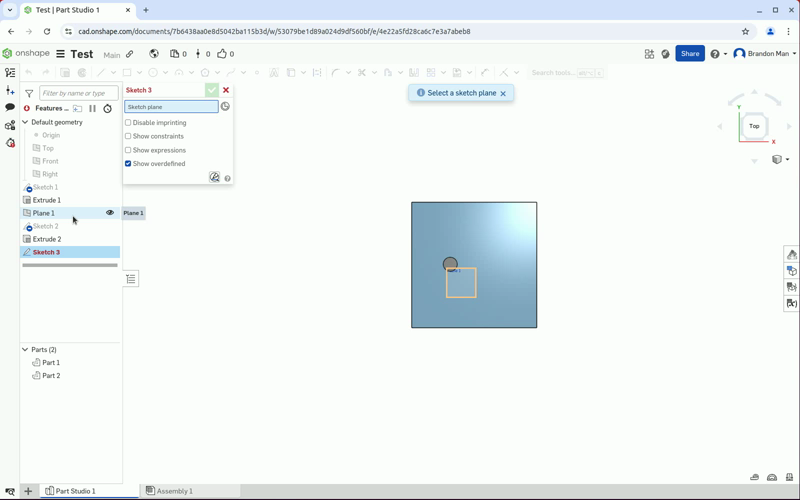
click(73, 215)
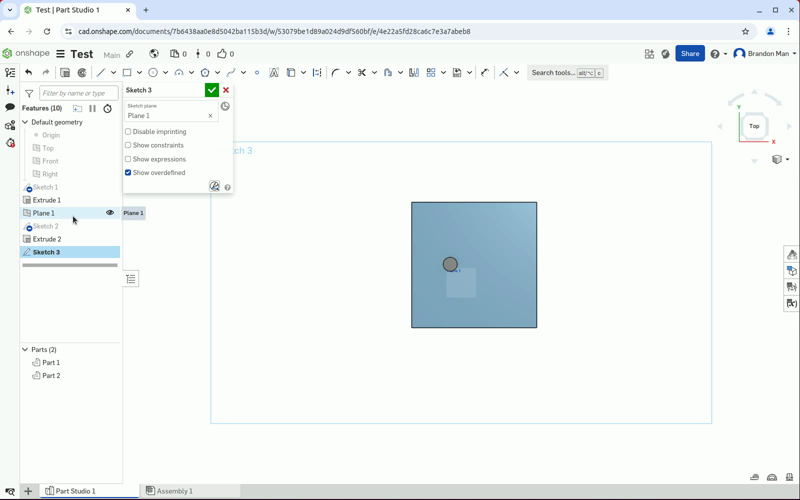
mouse_move(73, 352)
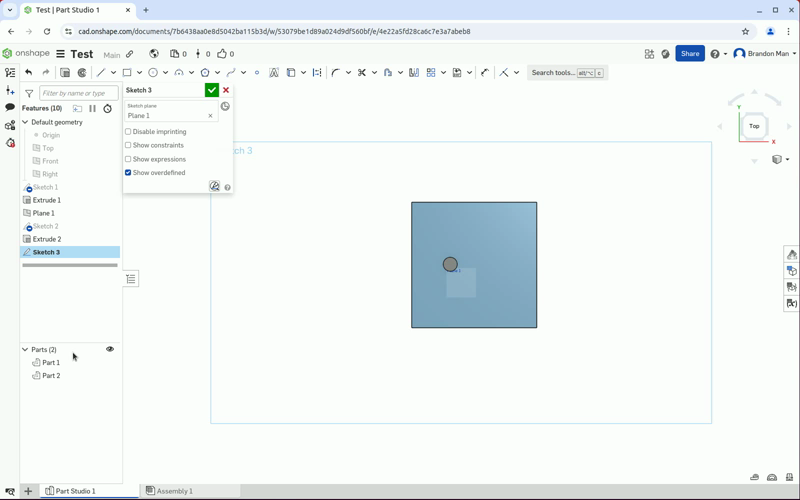
key(y)
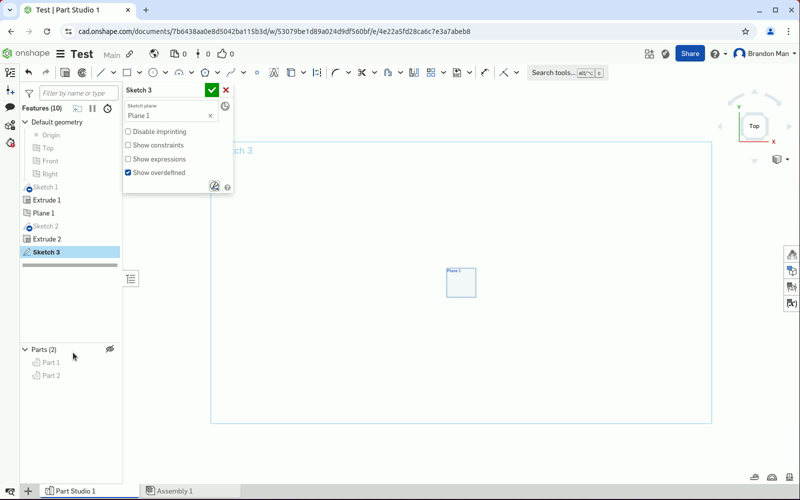
key(c)
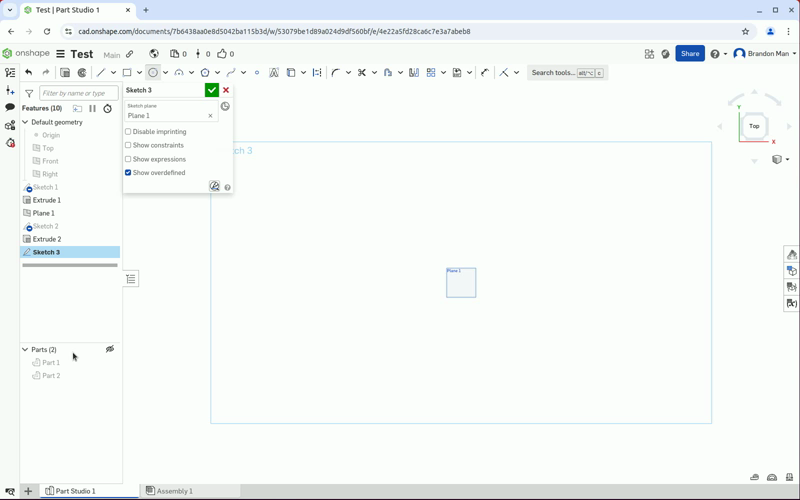
key_down(shift)
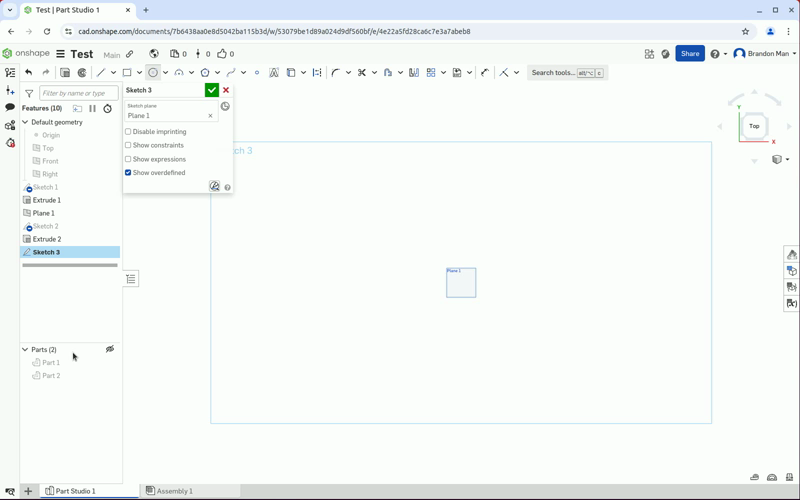
mouse_move(499, 264)
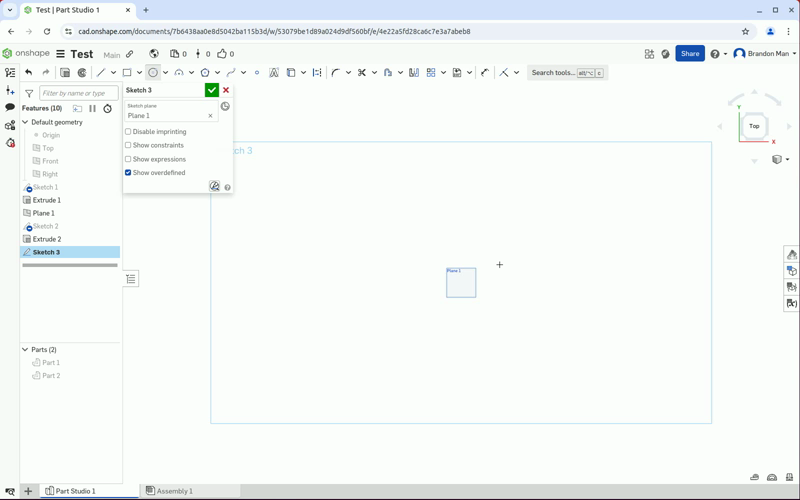
click(499, 264)
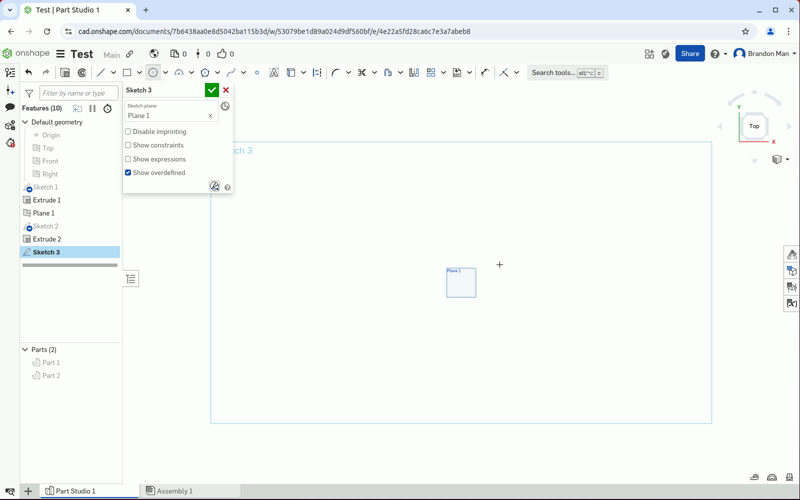
key_up(shift)
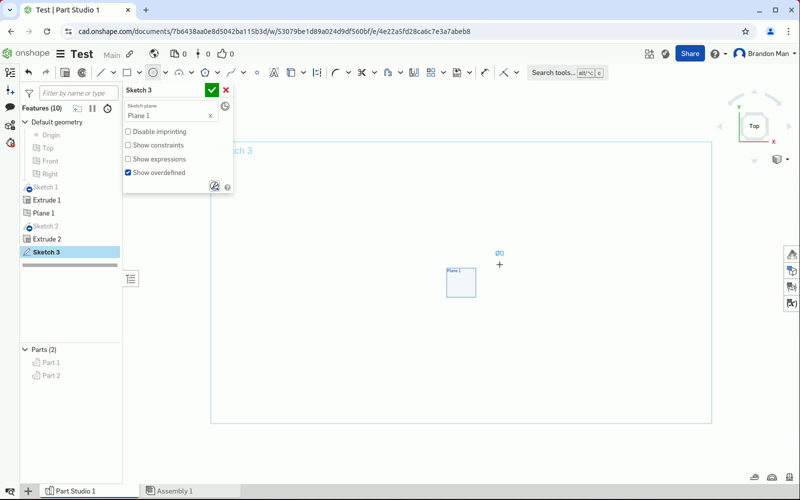
mouse_move(506, 264)
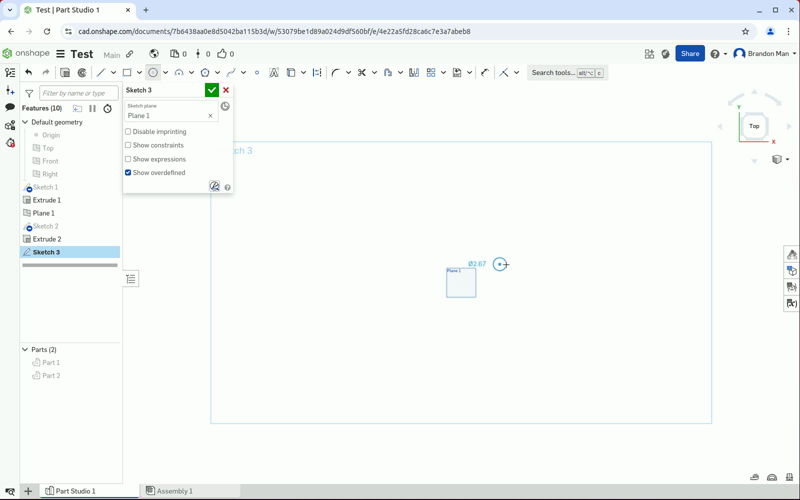
click(506, 264)
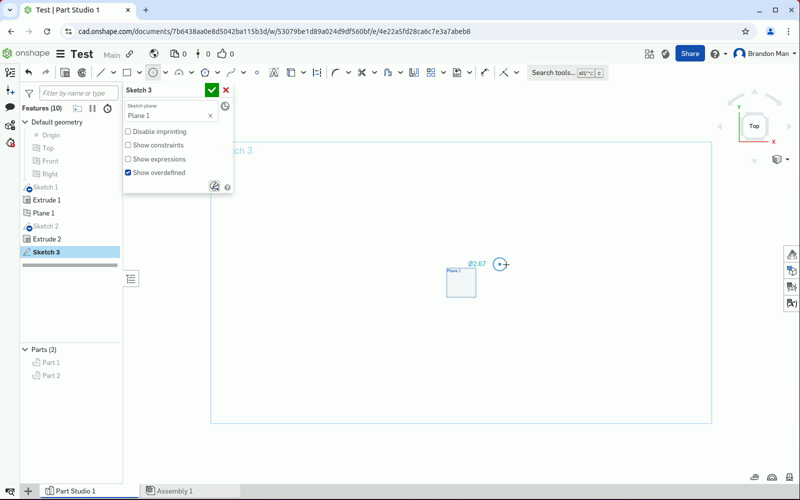
key(esc)
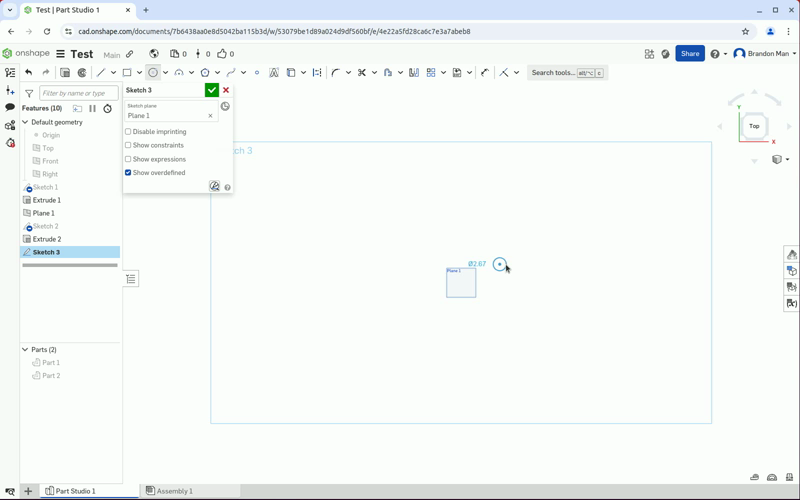
mouse_move(503, 259)
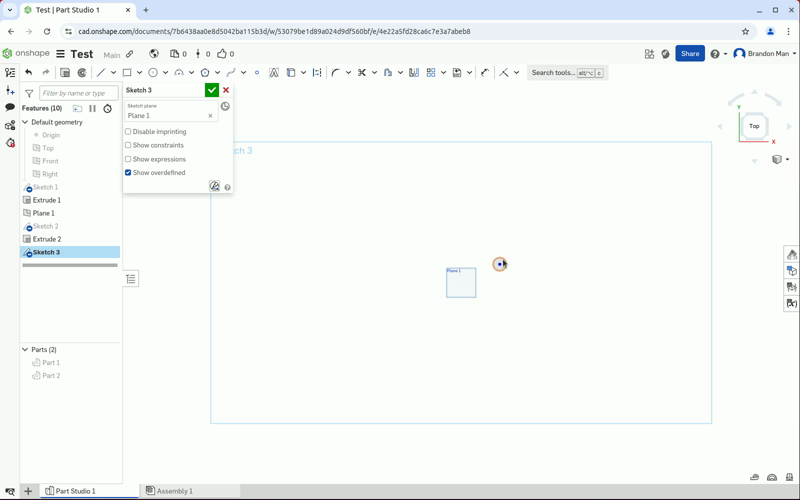
scroll(6)
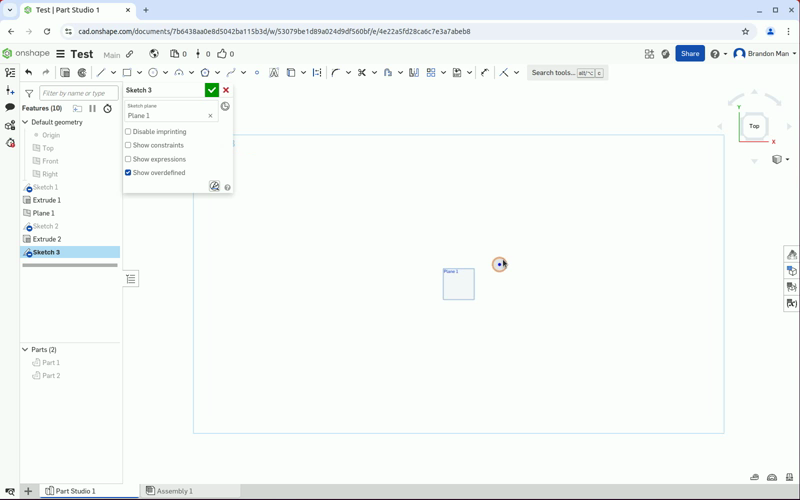
scroll(6)
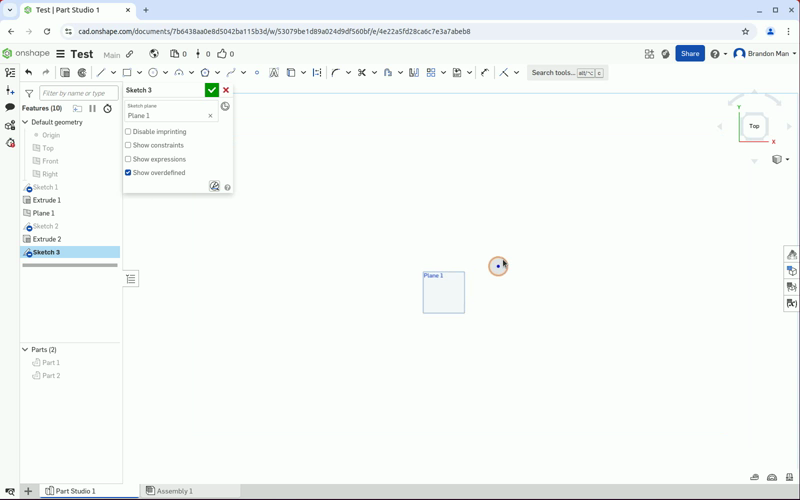
scroll(6)
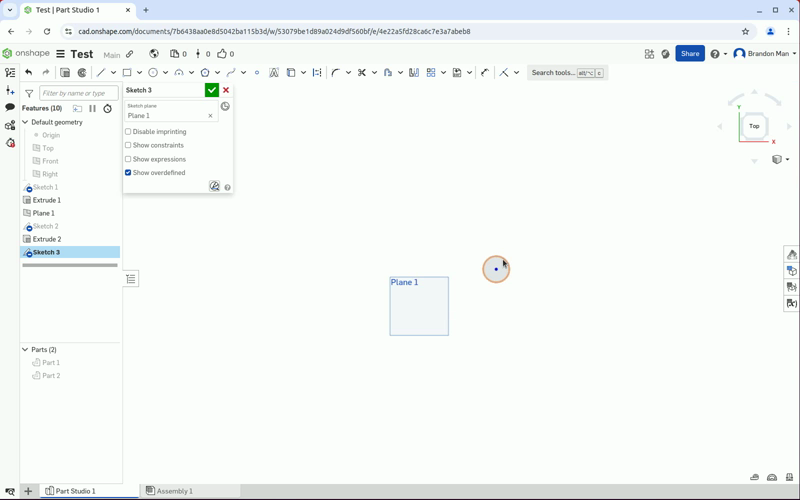
scroll(6)
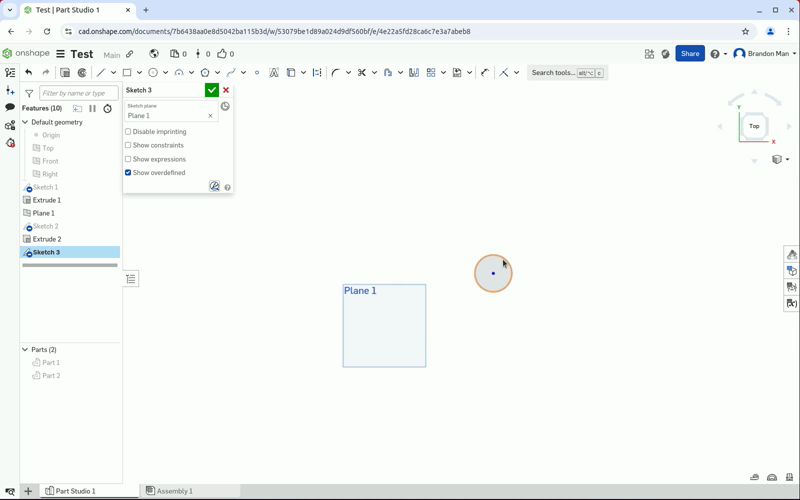
scroll(6)
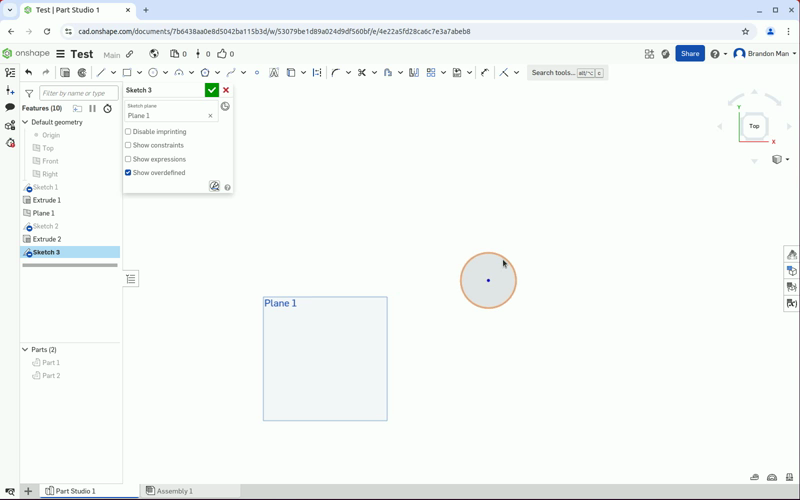
scroll(6)
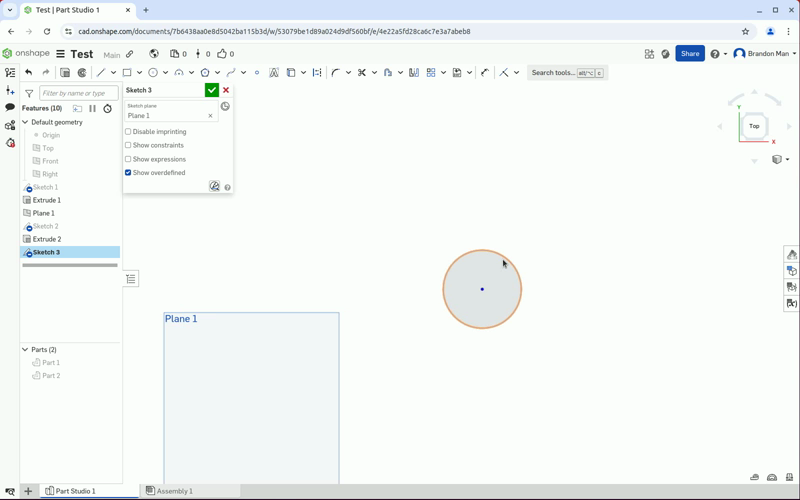
scroll(6)
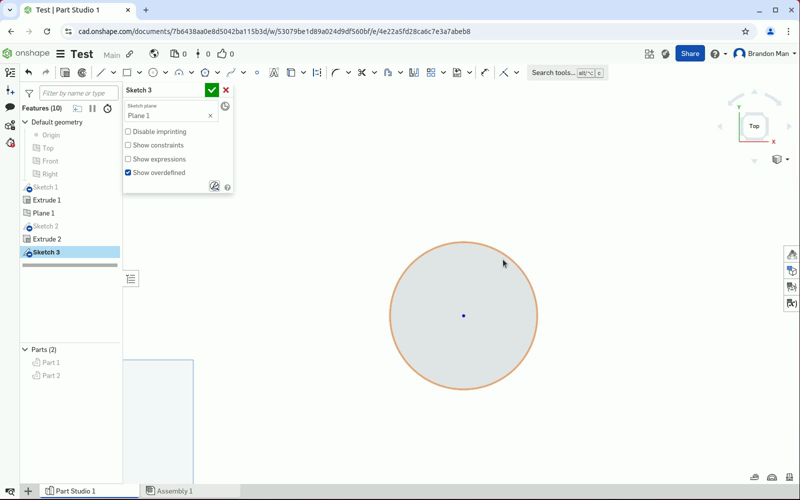
click(503, 259)
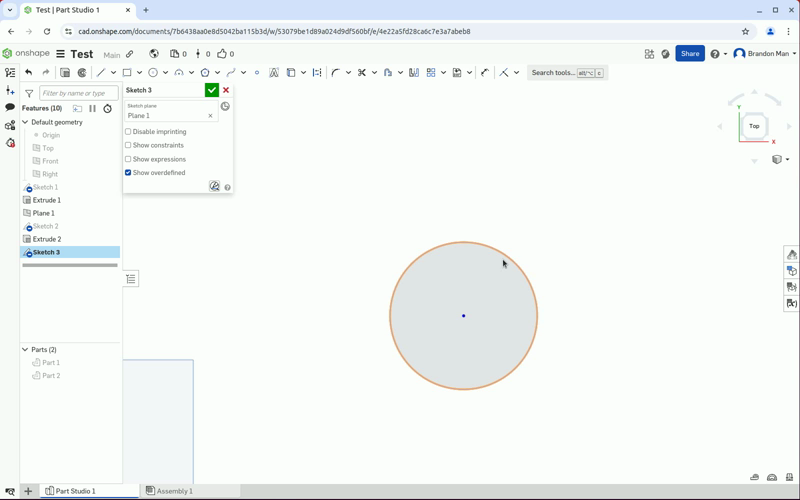
scroll(-6)
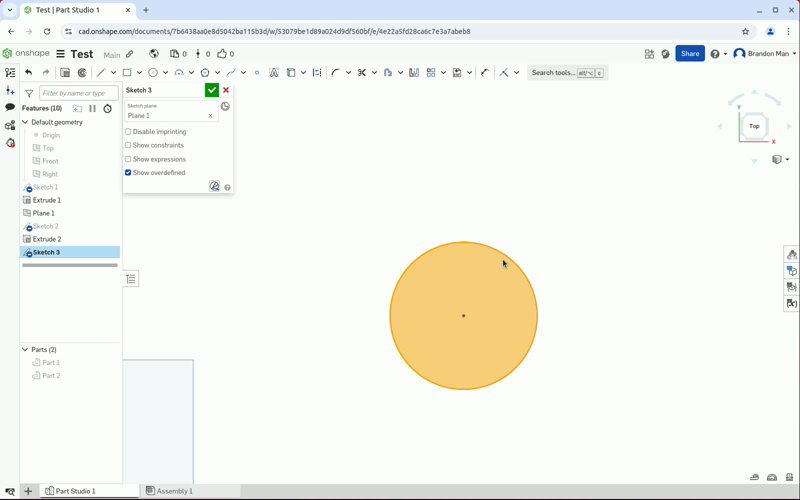
scroll(-6)
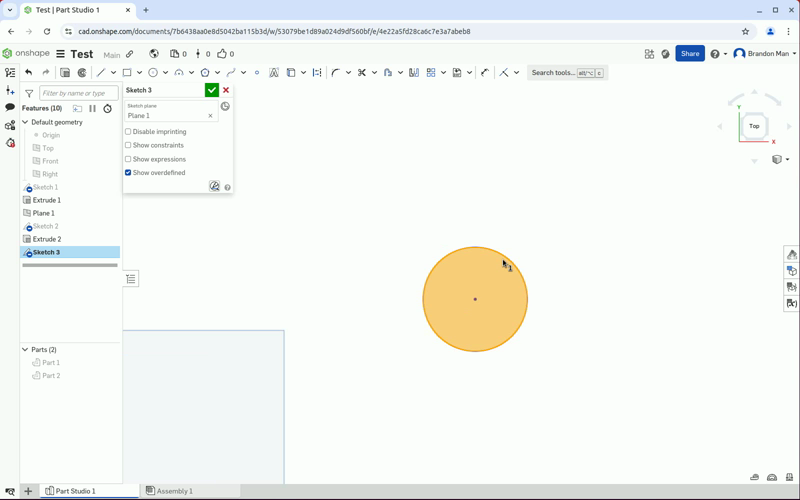
scroll(-6)
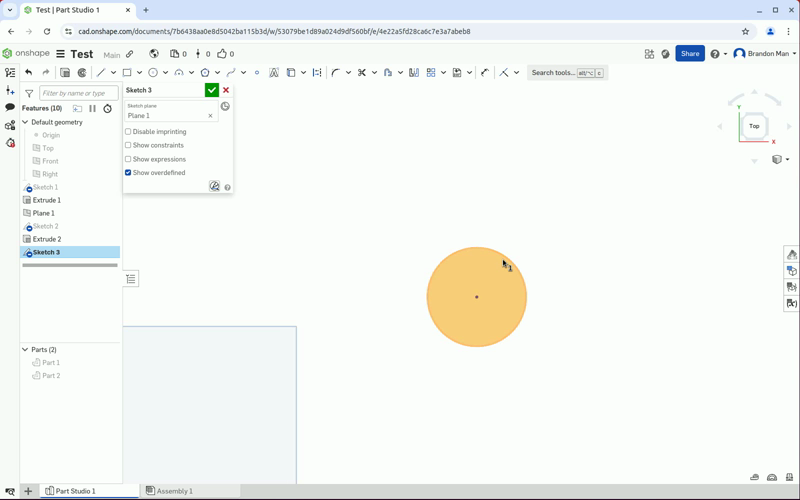
scroll(-6)
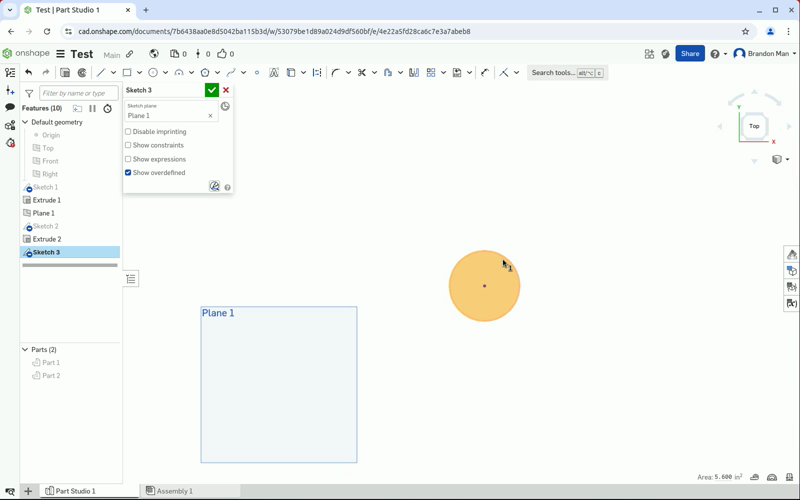
scroll(-6)
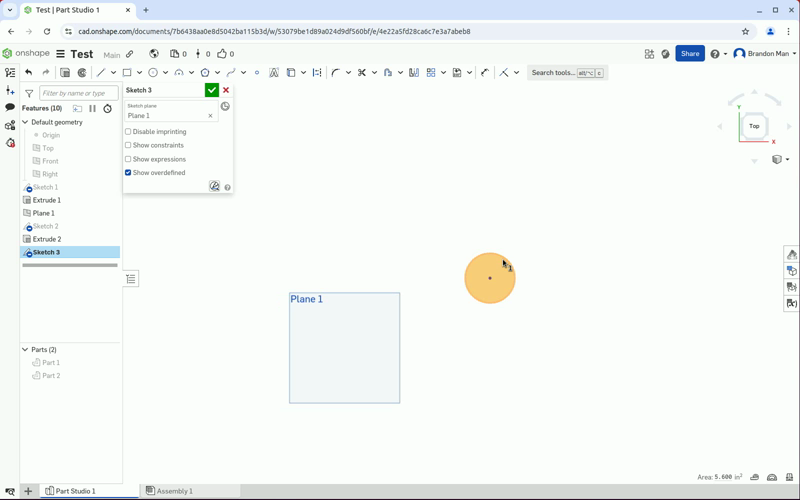
scroll(-6)
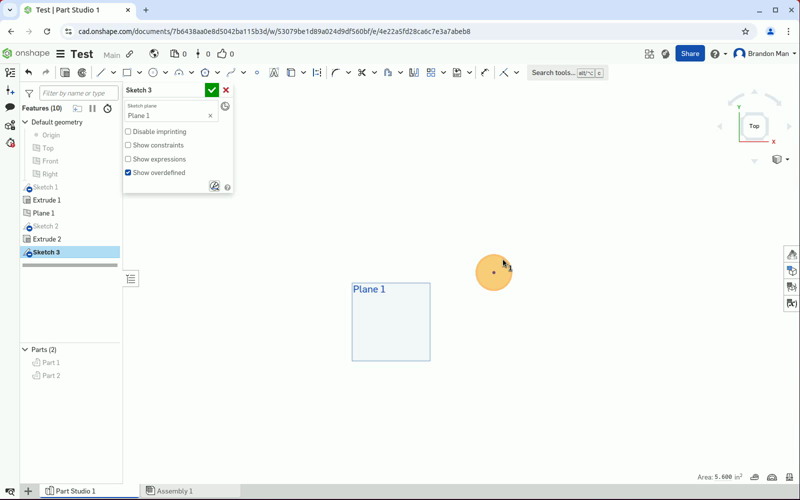
scroll(-6)
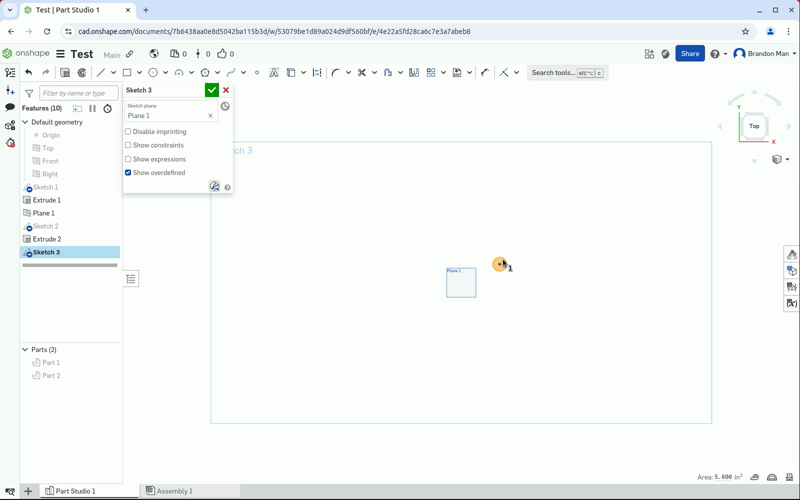
mouse_move(73, 352)
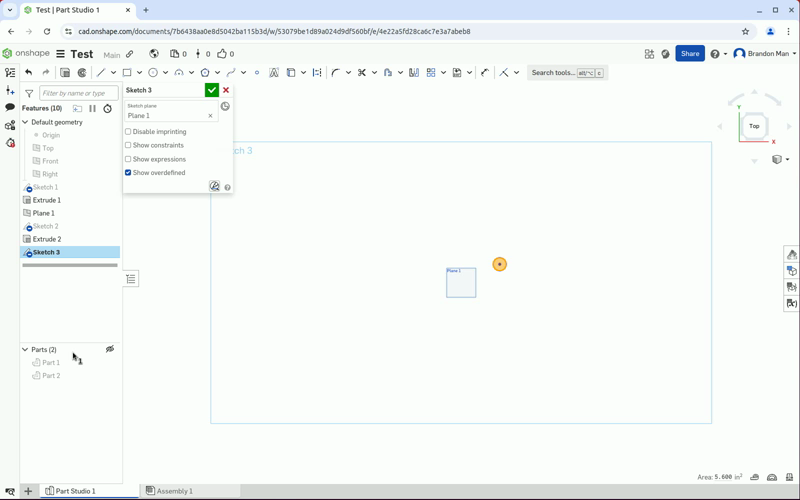
key(shift+y)
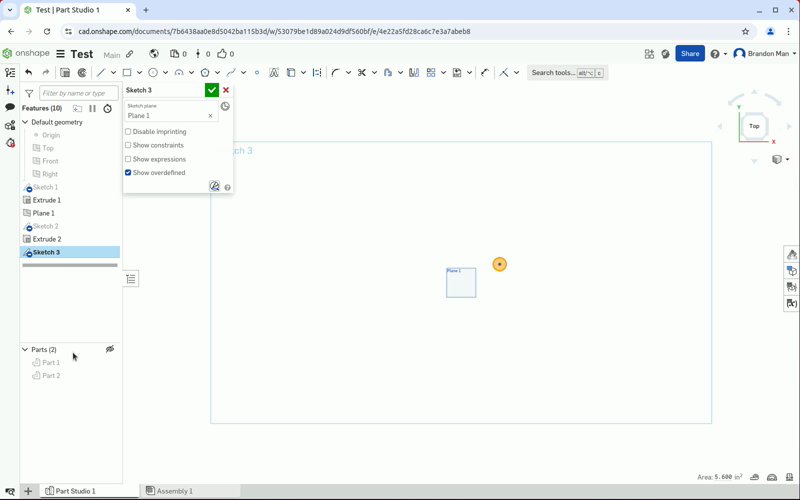
key(shift+e)
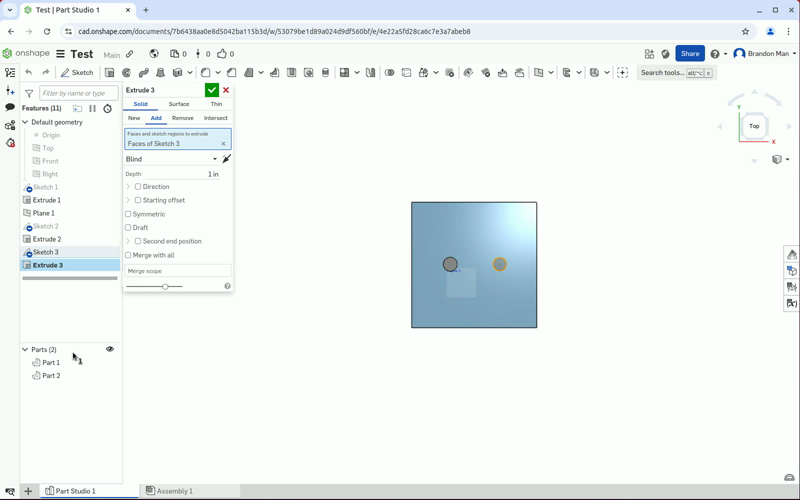
mouse_move(143, 106)
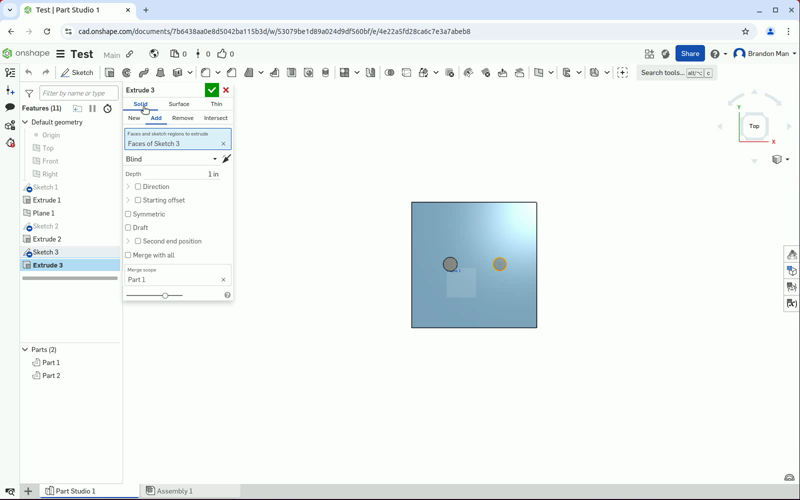
click(143, 106)
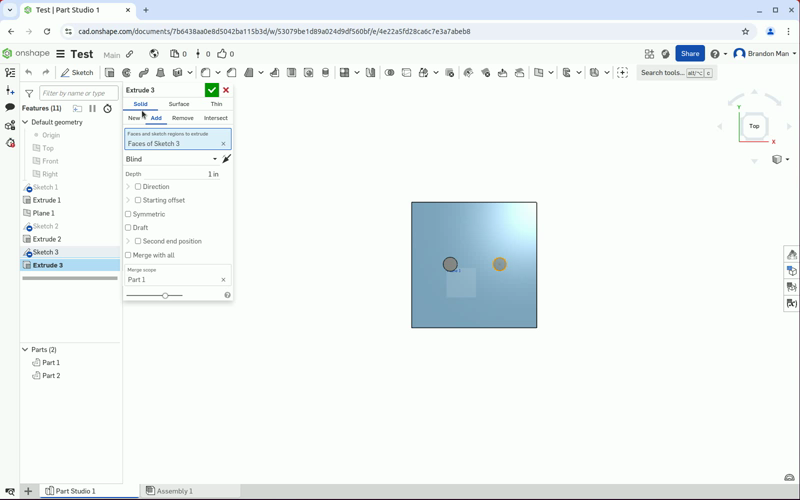
mouse_move(137, 120)
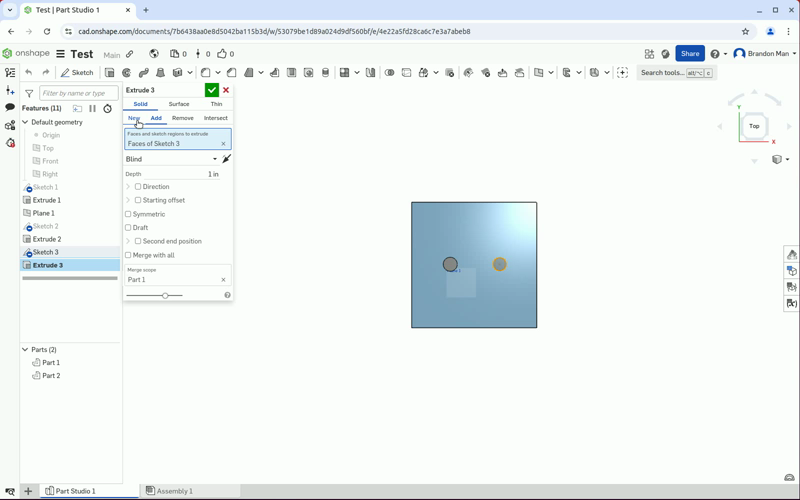
click(137, 120)
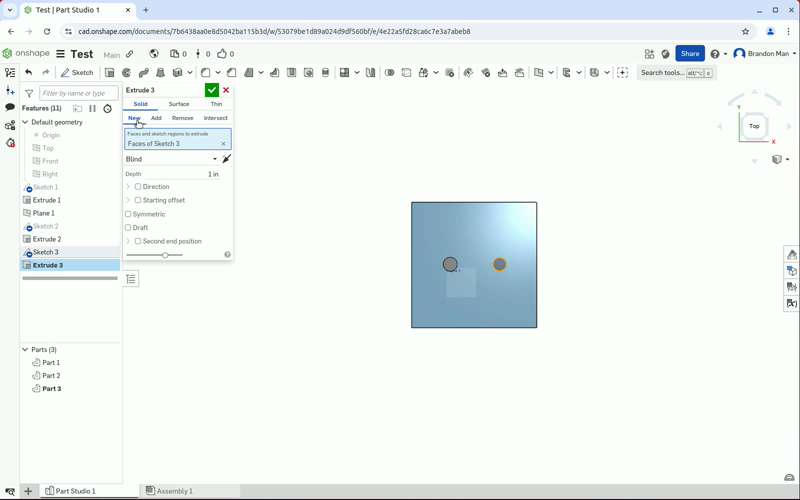
key(tab, 4)
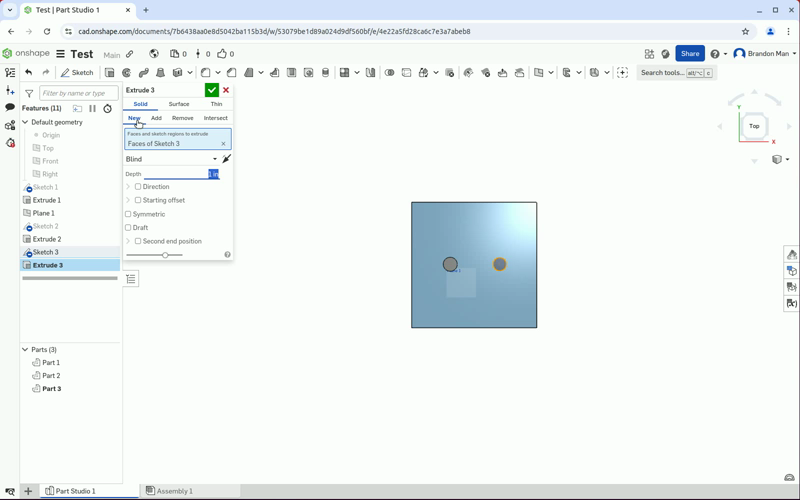
text(10.351)
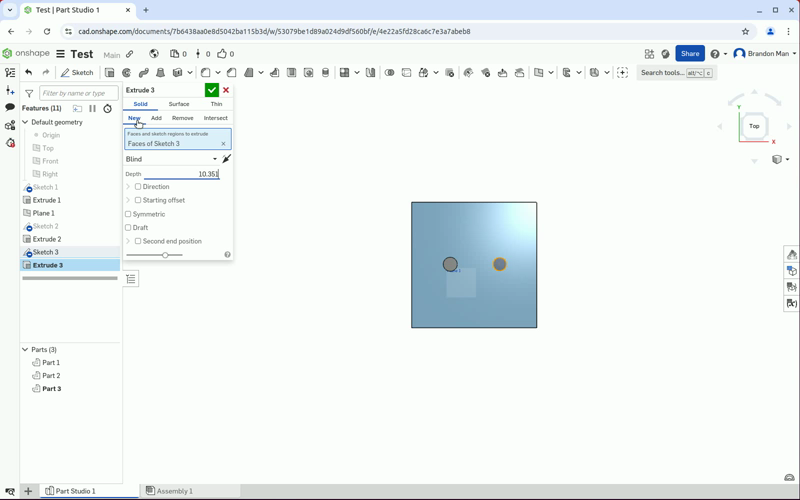
key(enter)
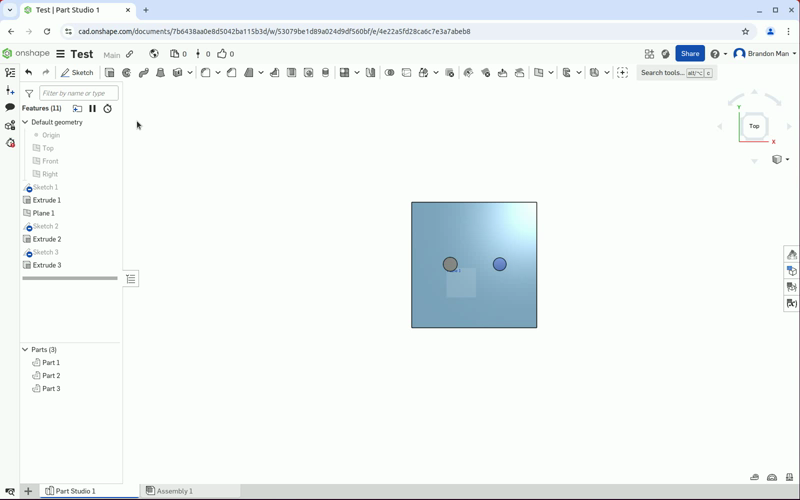
key(shift+h)
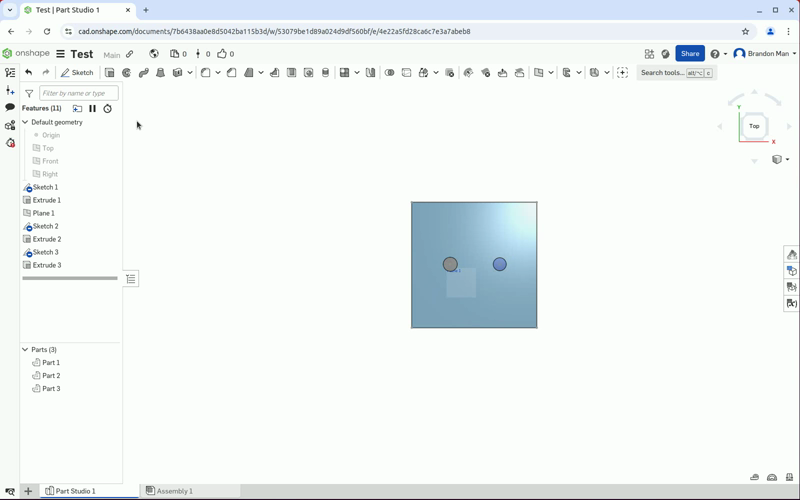
key(shift+h)
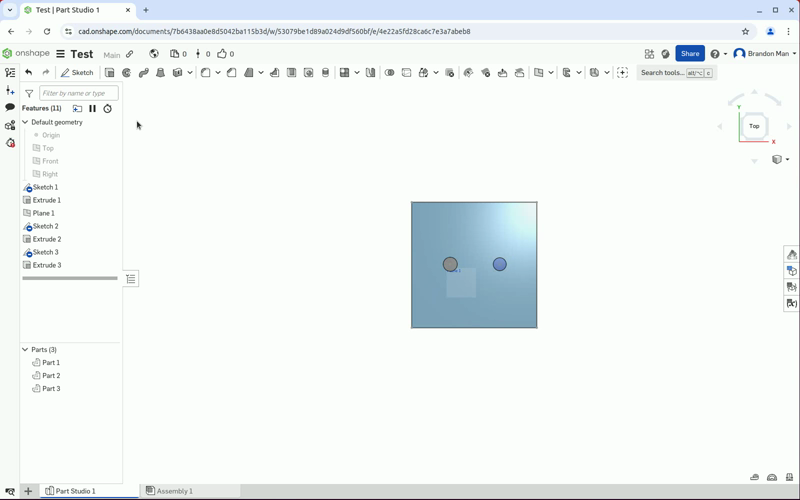
key(shift+7)
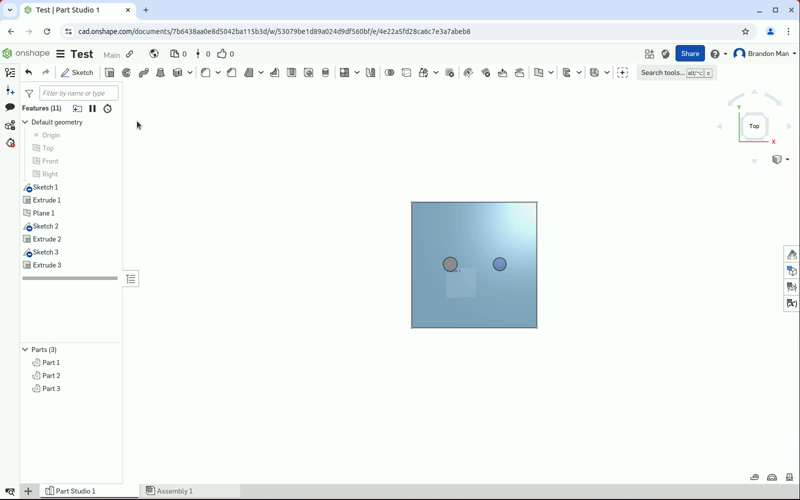
key(up, 3)
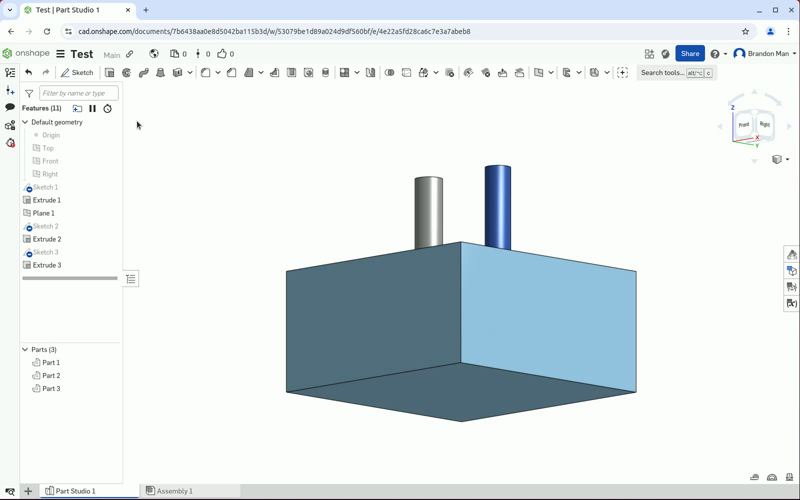
key(left, 3)
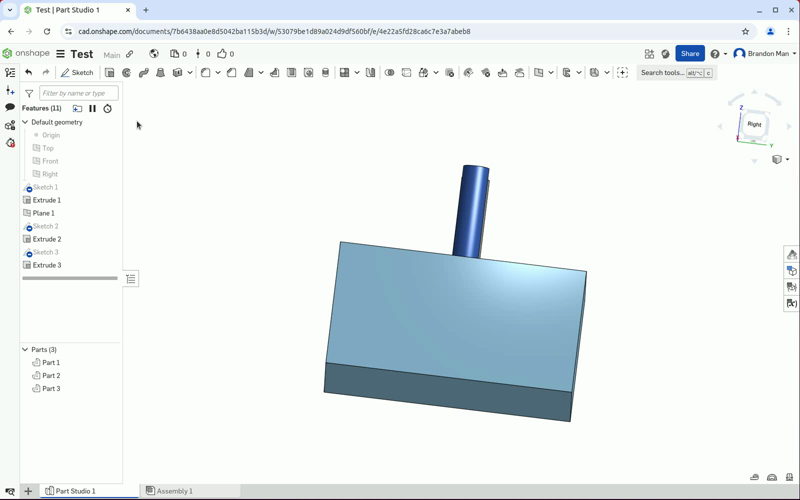
key(right, 3)
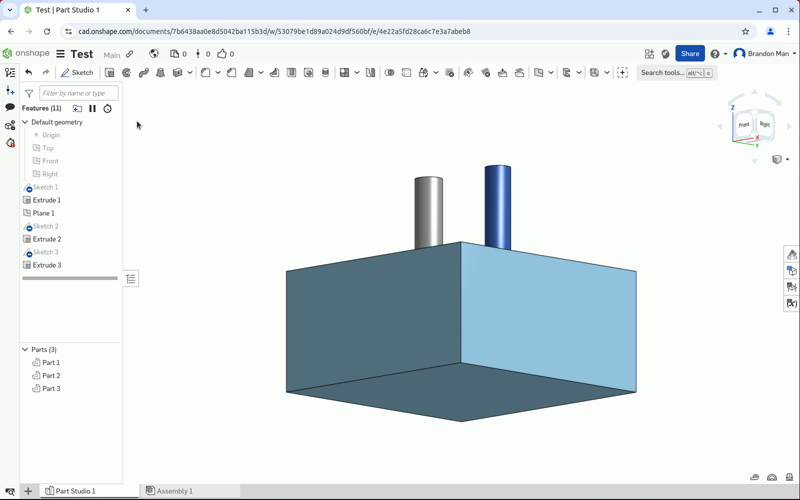
key(down, 3)
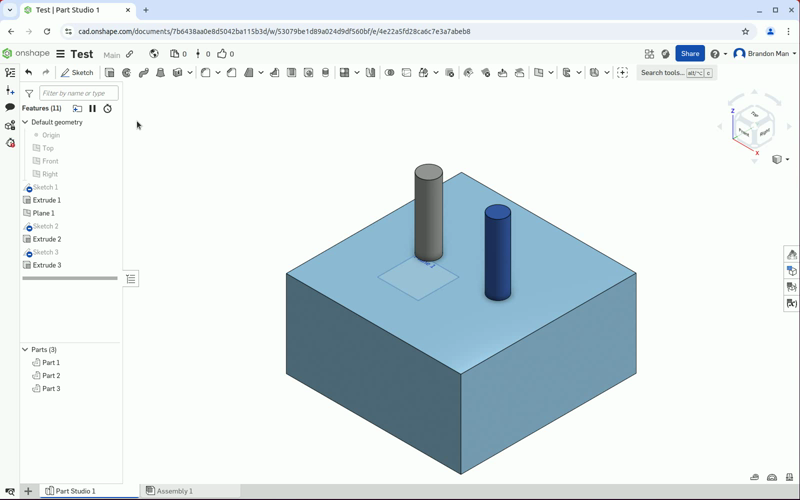
mouse_move(73, 189)
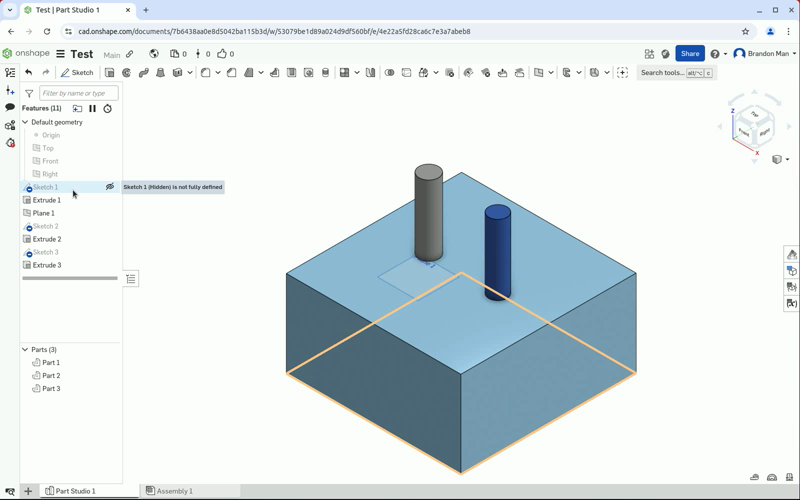
click(73, 189)